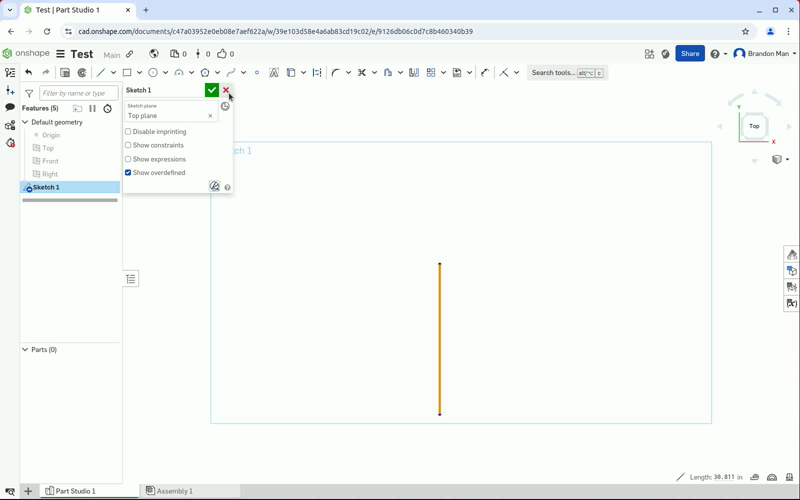
key(shift+h)
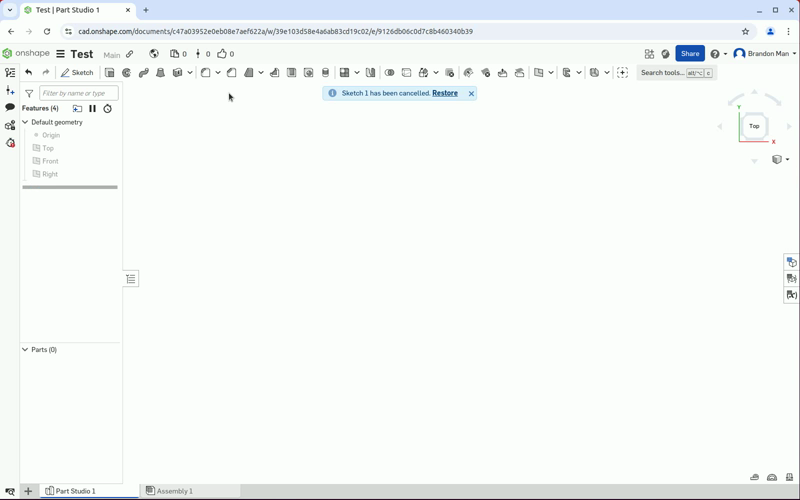
mouse_move(73, 352)
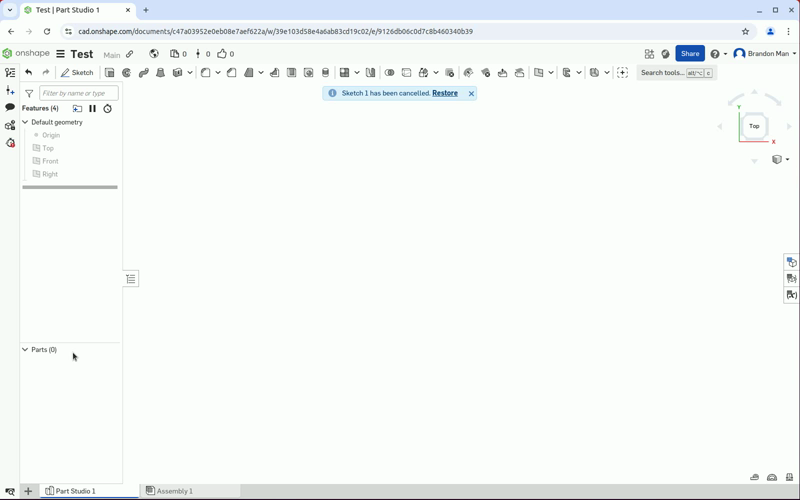
key(y)
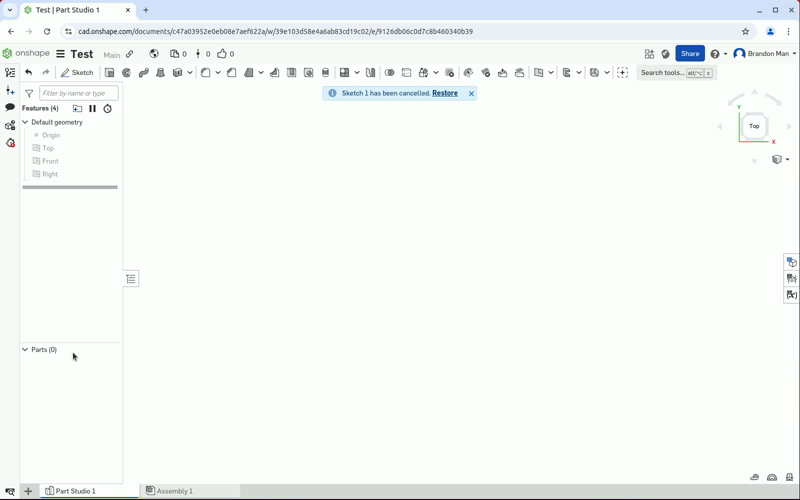
key(shift+p)
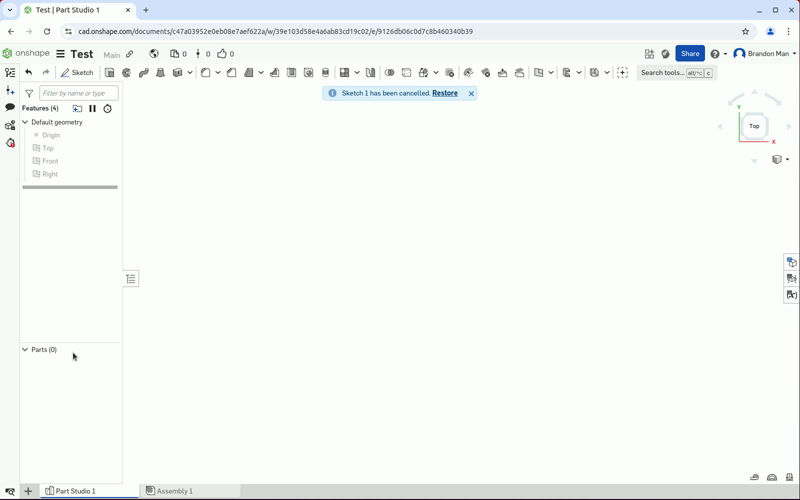
key(space)
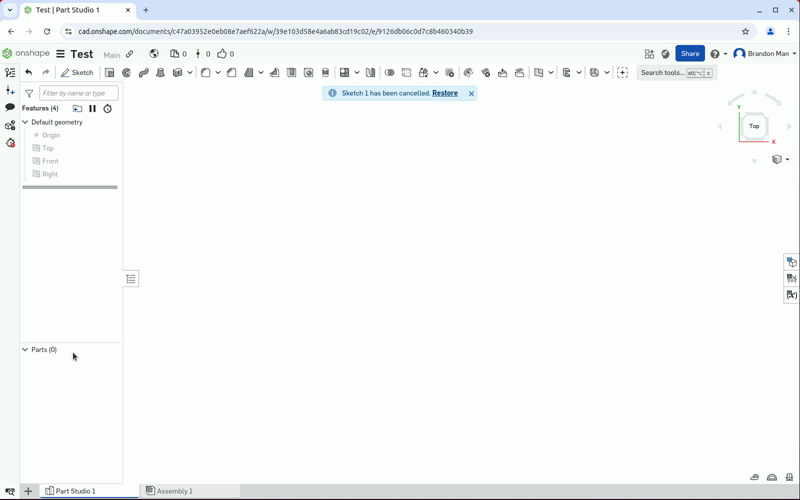
key_down(shift)
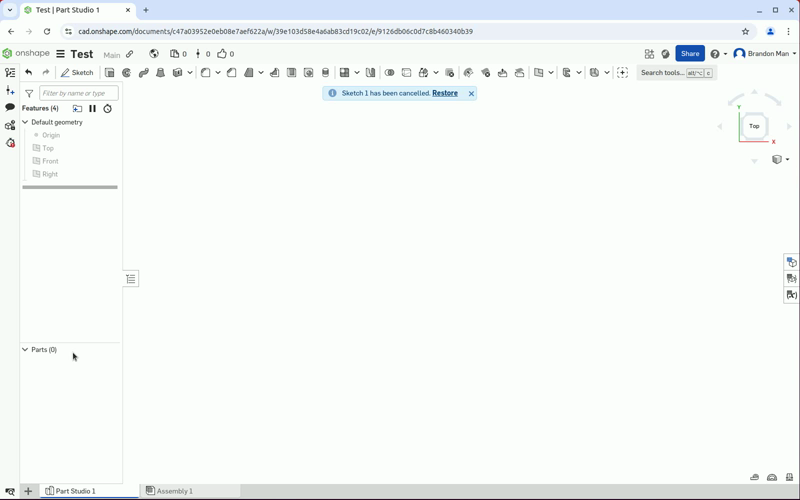
key(up)
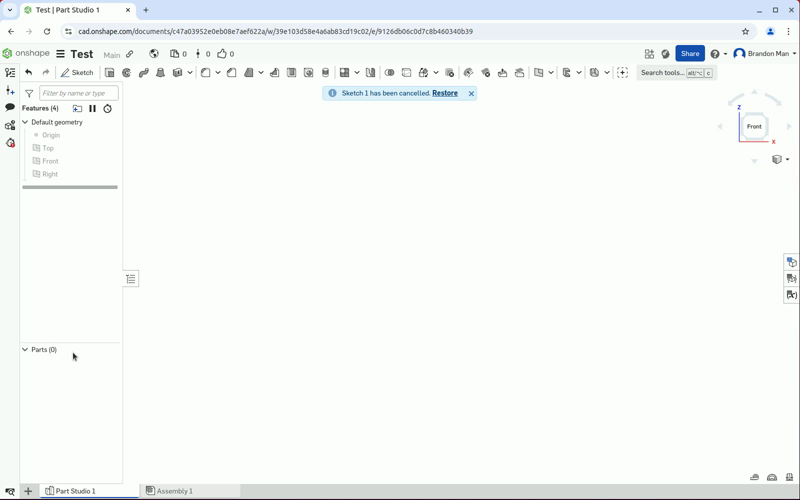
key_up(shift)
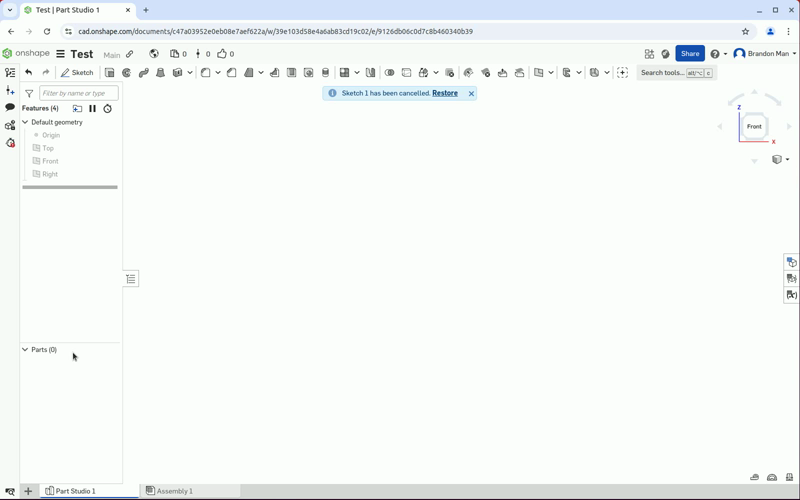
mouse_move(73, 352)
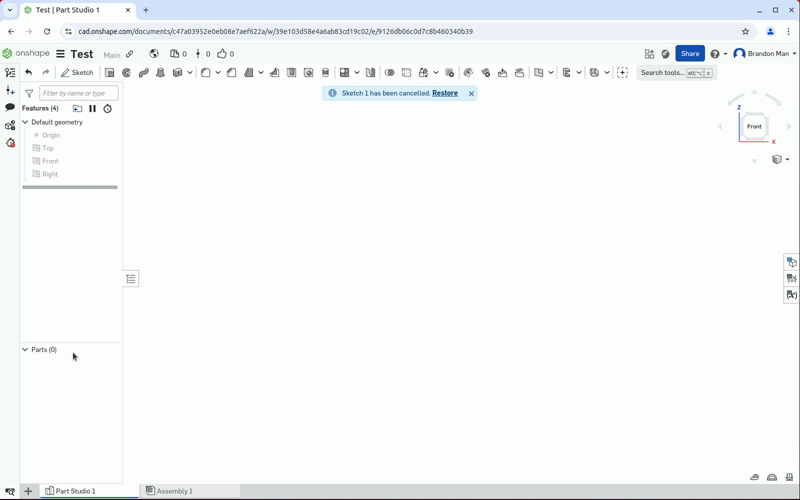
key(shift+y)
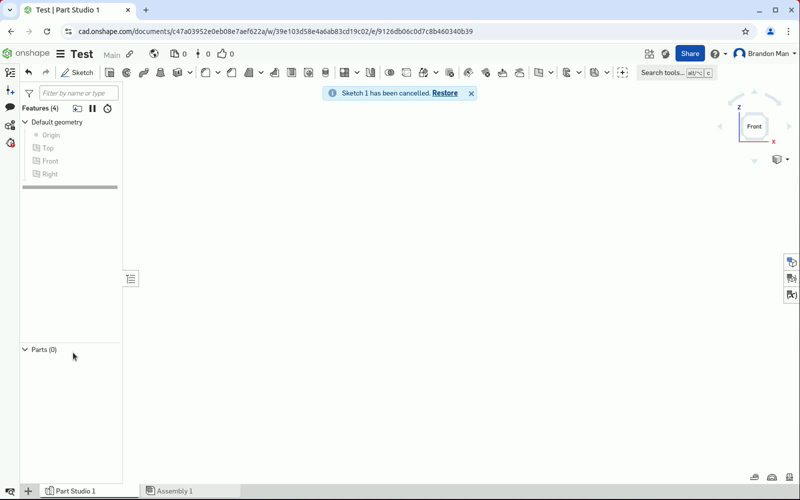
key(shift+s)
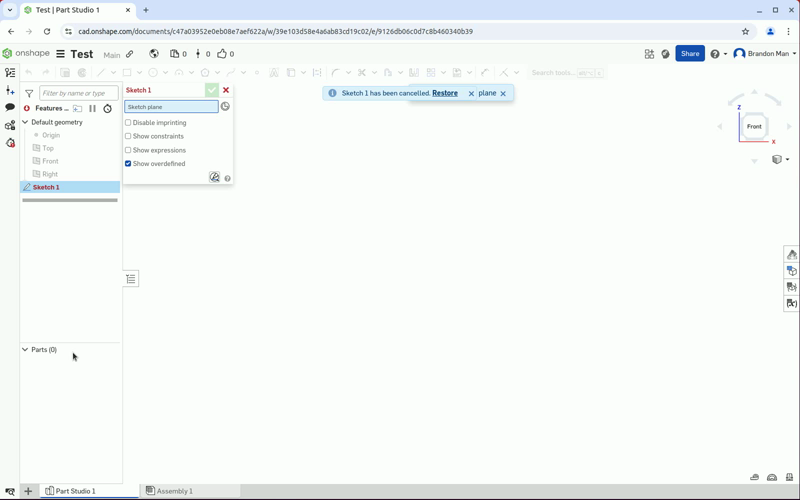
mouse_move(73, 163)
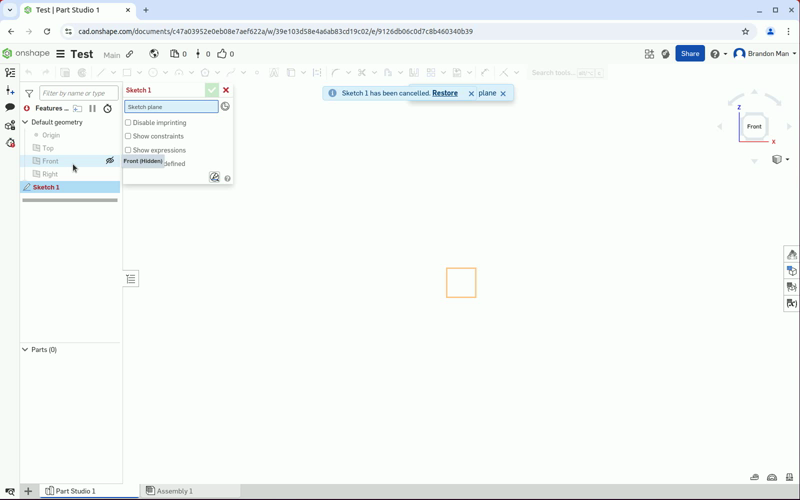
click(73, 163)
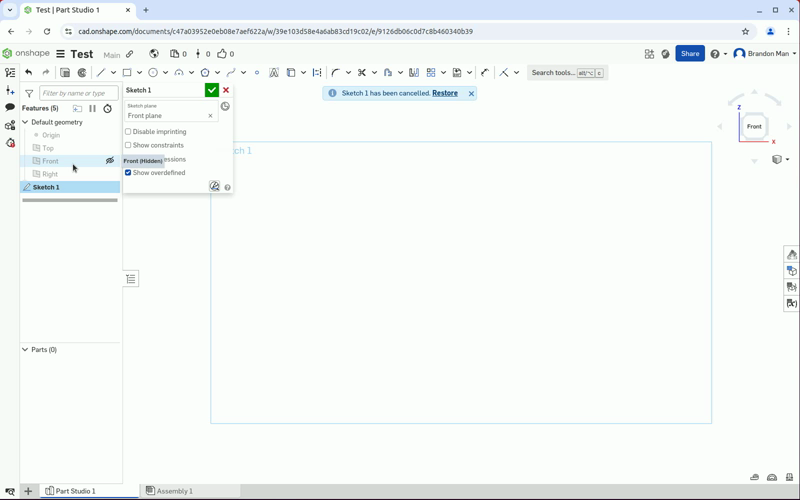
mouse_move(73, 352)
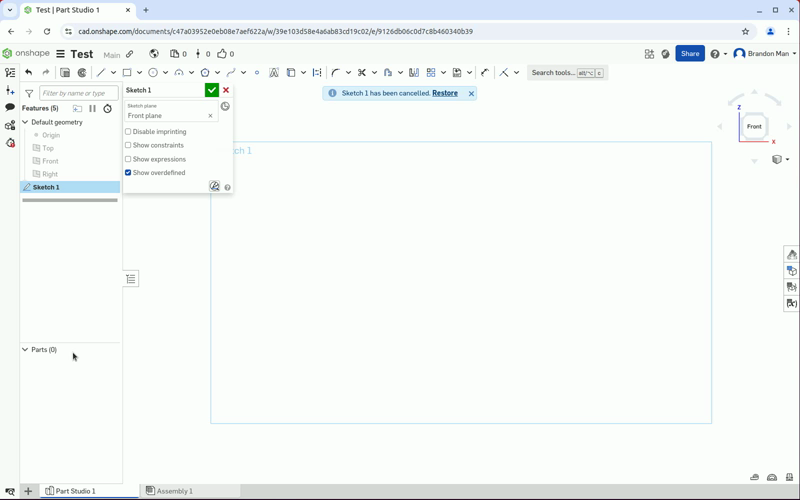
key(y)
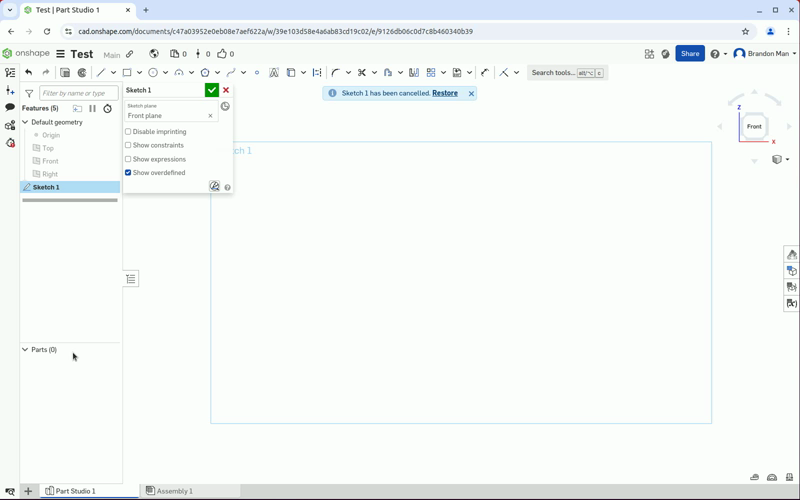
key(l)
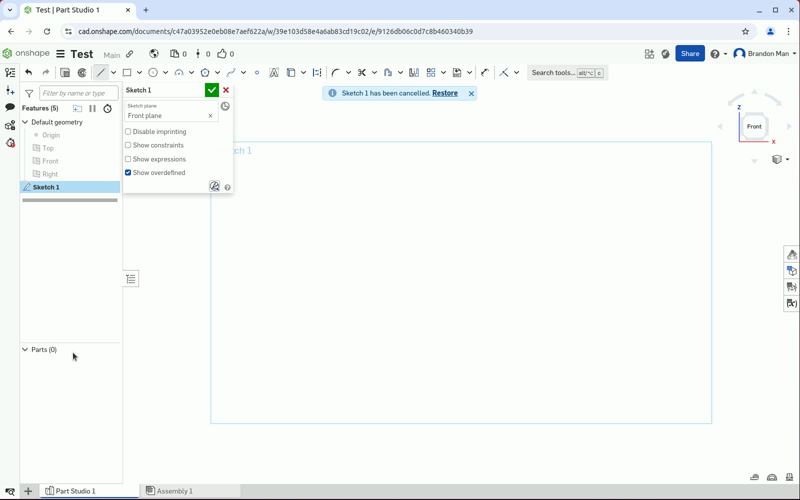
key_down(shift)
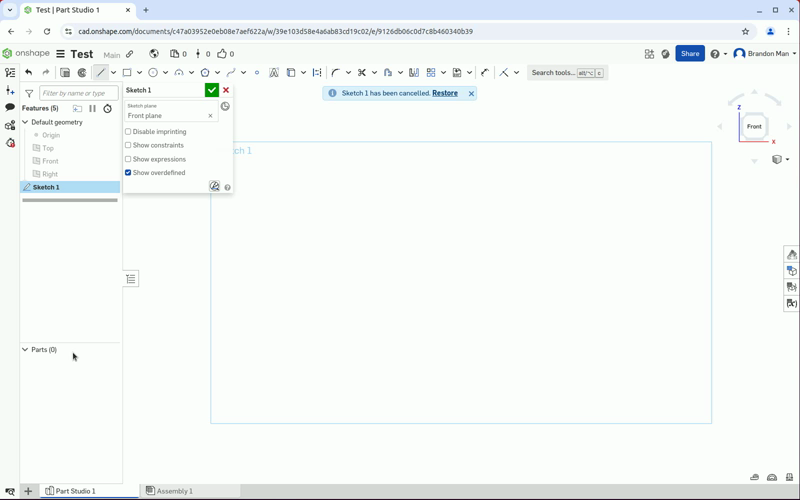
mouse_move(446, 271)
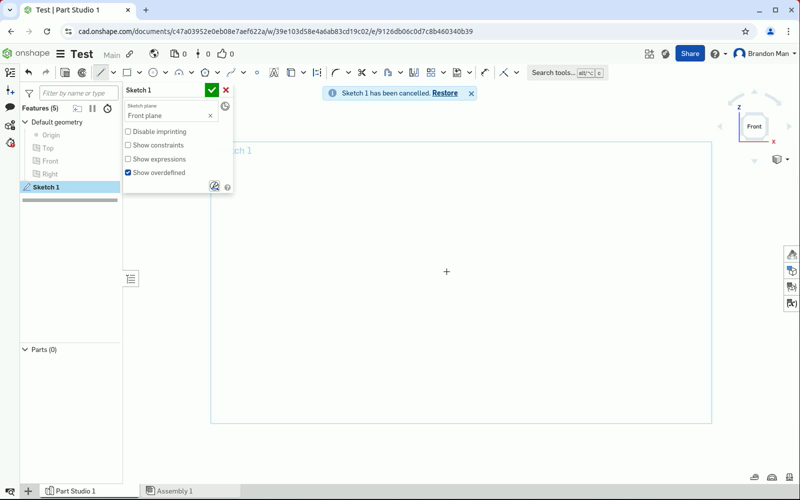
click(446, 271)
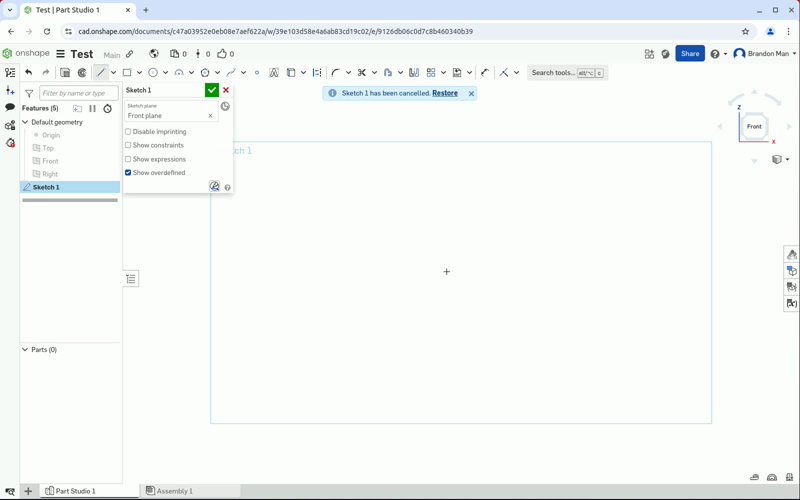
key_up(shift)
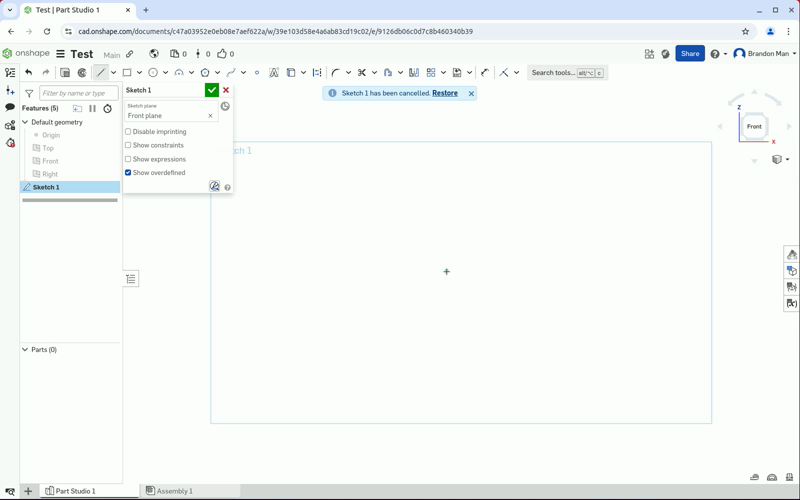
key_down(shift)
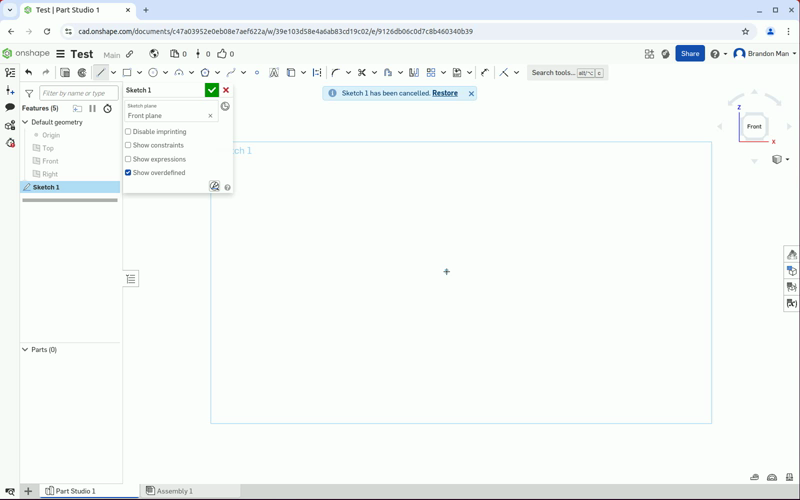
mouse_move(523, 271)
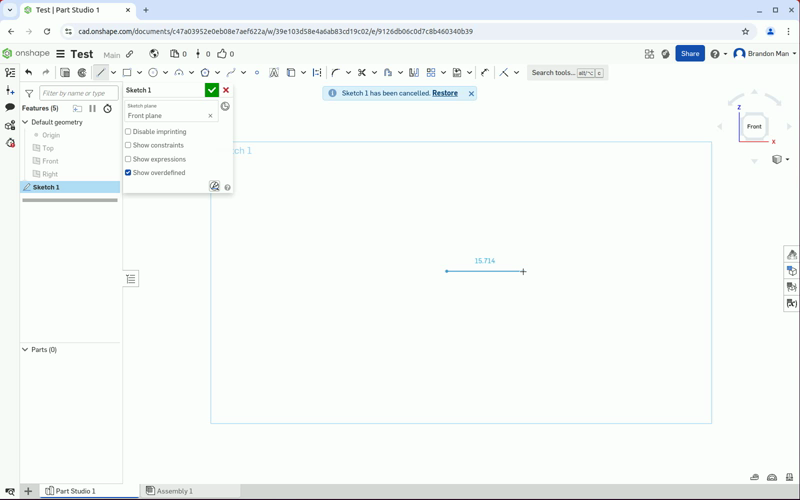
click(523, 271)
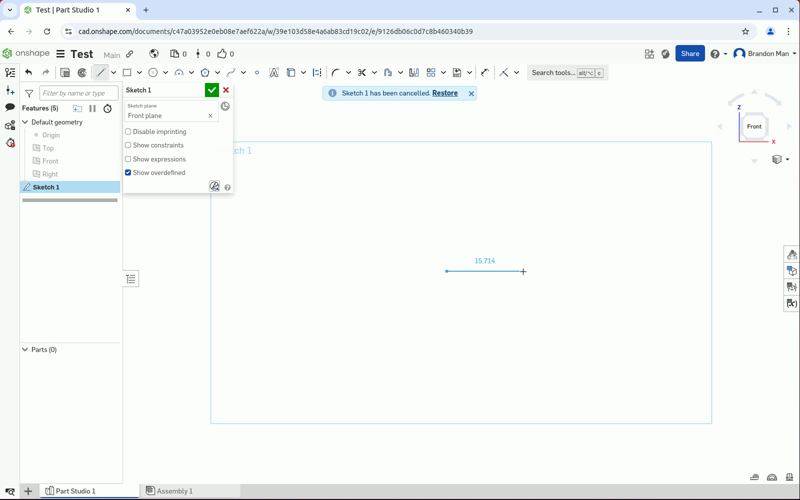
key_up(shift)
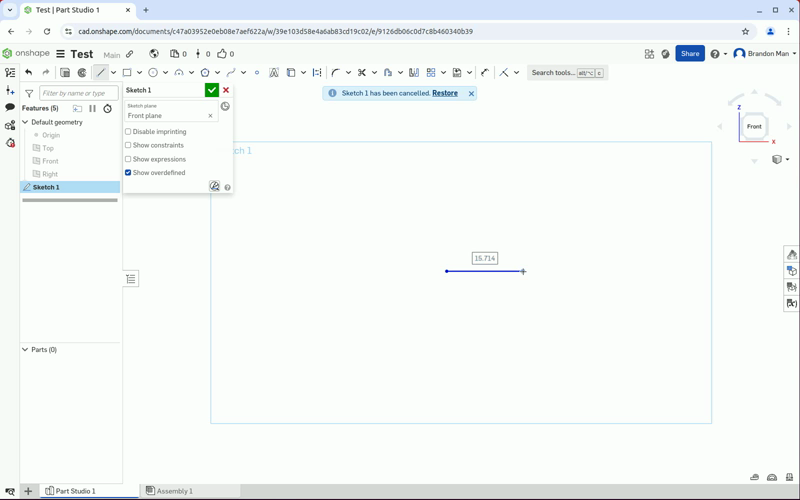
key_down(shift)
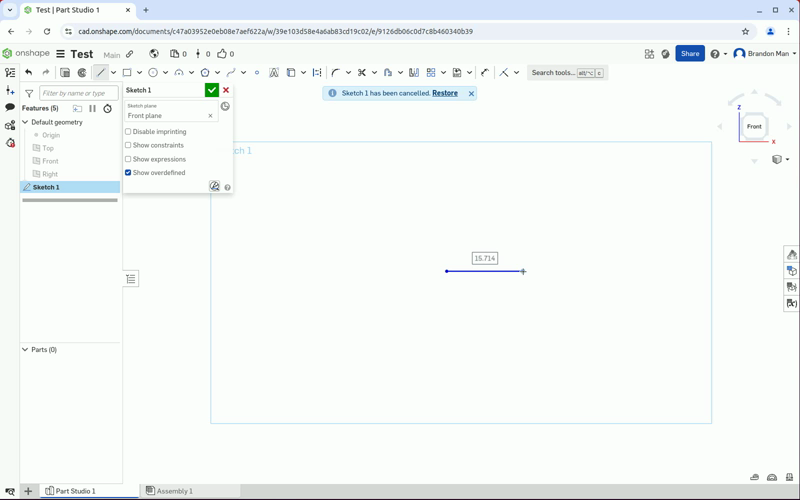
mouse_move(523, 194)
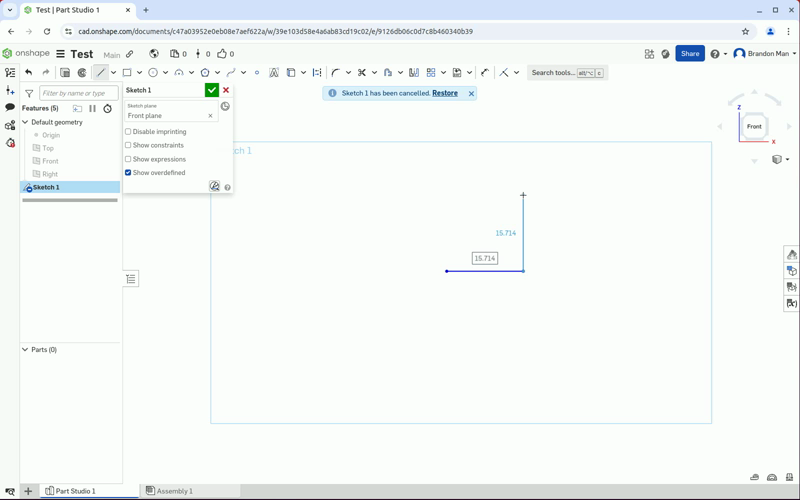
click(523, 194)
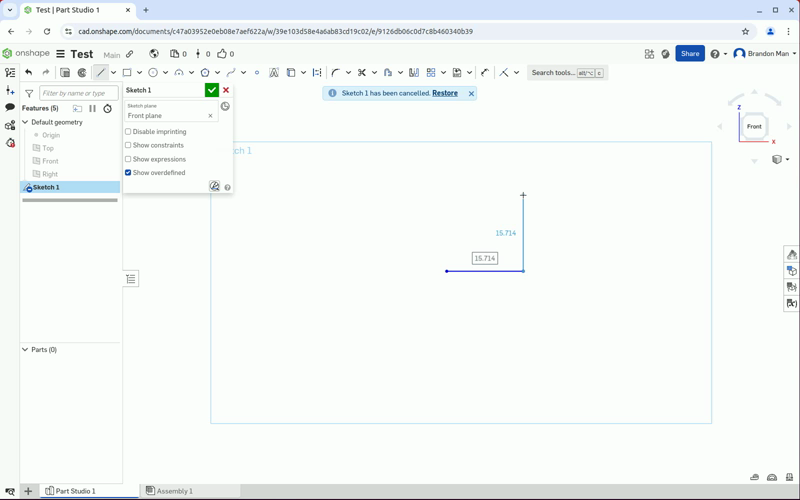
key_up(shift)
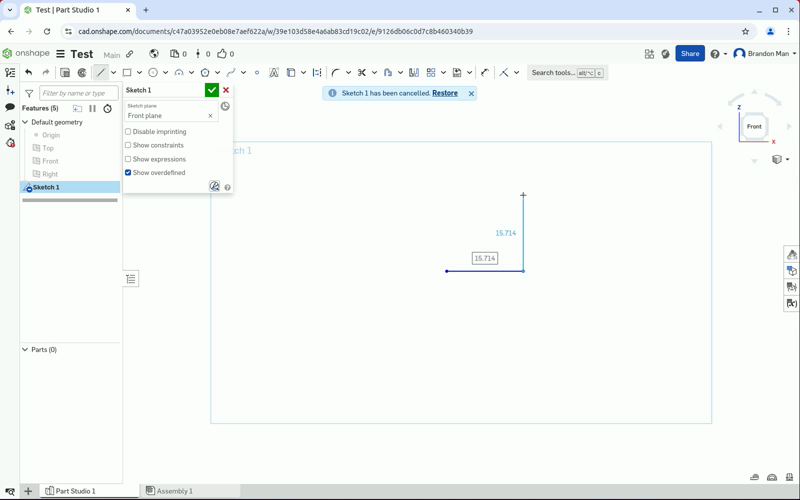
key_down(shift)
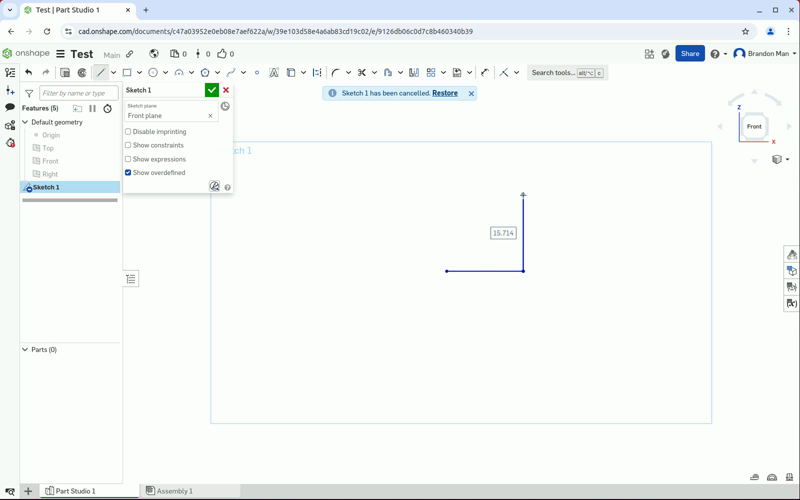
mouse_move(553, 194)
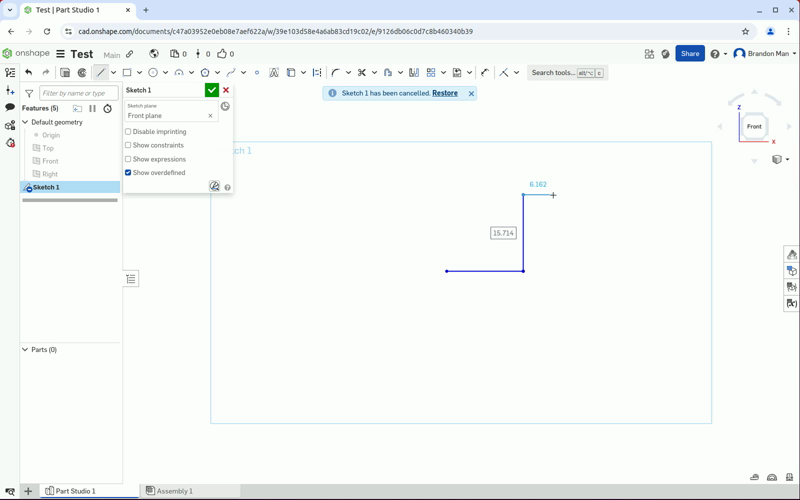
mouse_move(497, 194)
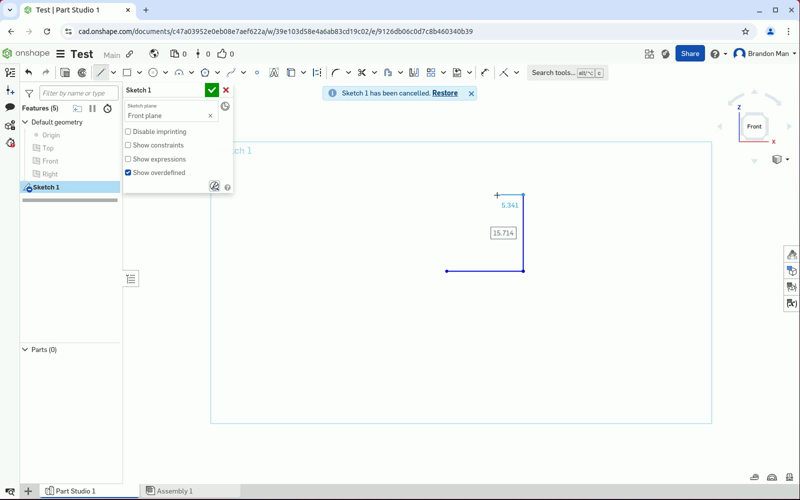
click(497, 194)
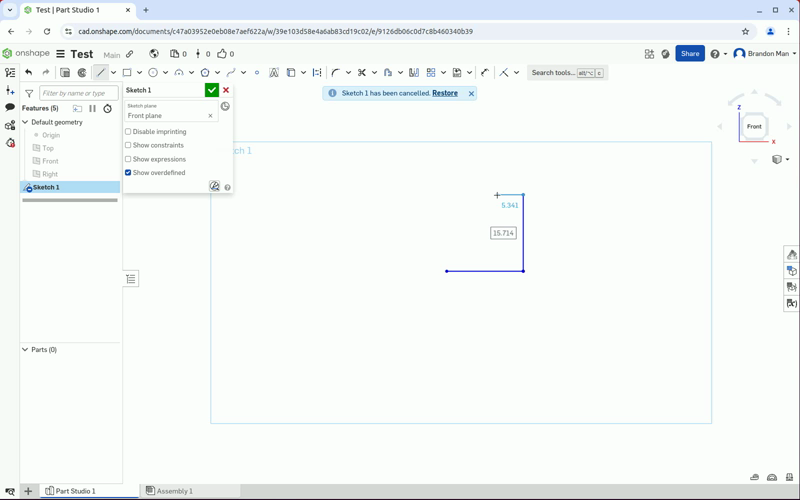
key_up(shift)
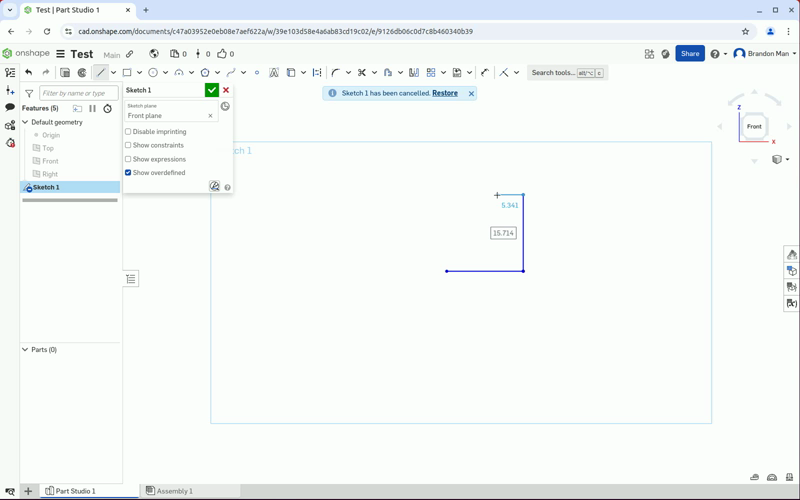
key_down(shift)
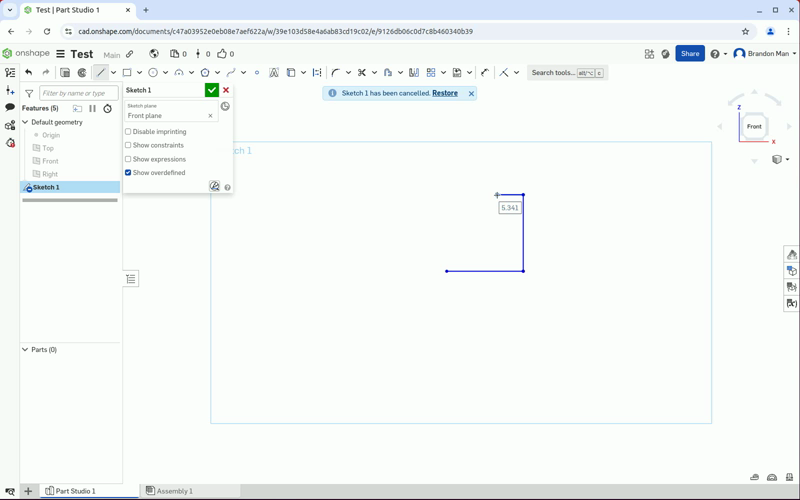
mouse_move(527, 194)
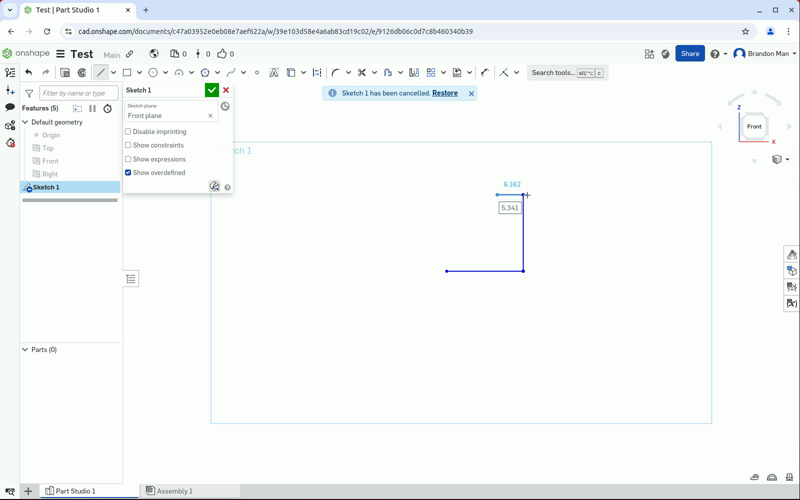
mouse_move(497, 245)
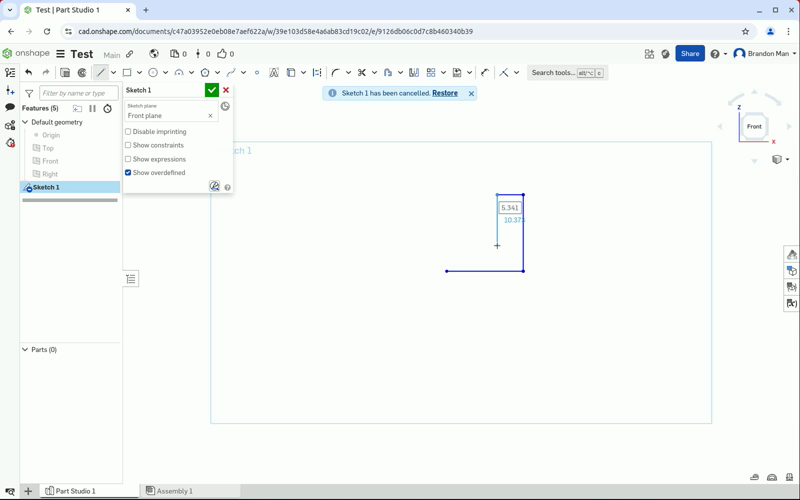
click(497, 245)
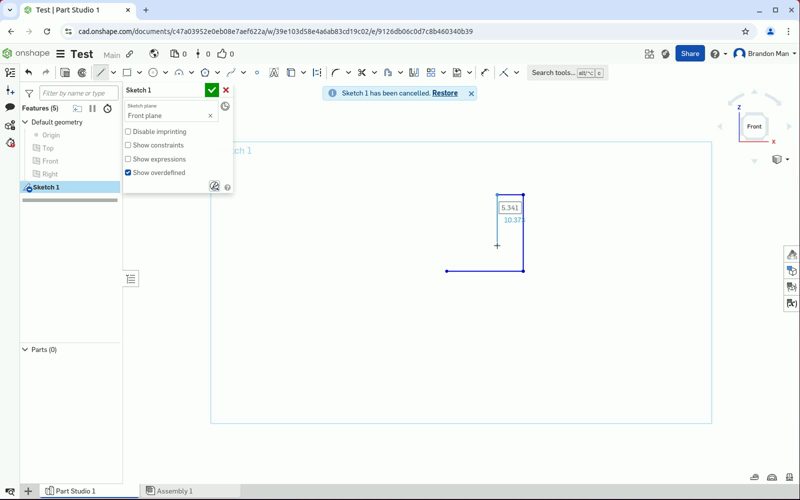
key_up(shift)
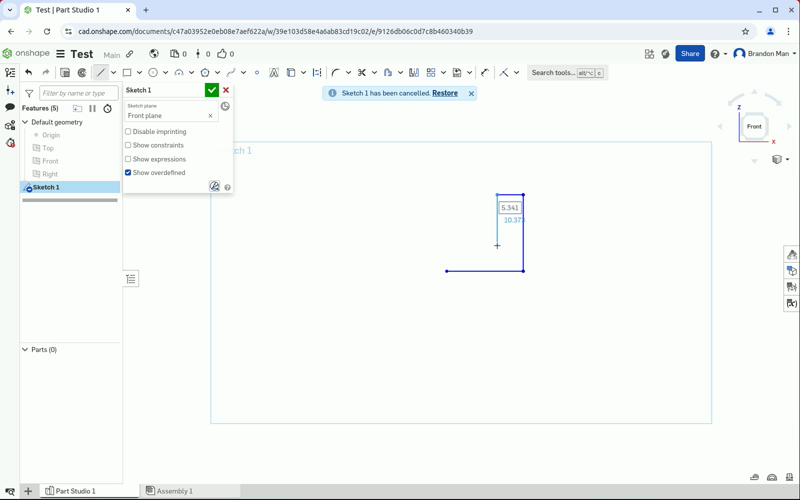
key_down(shift)
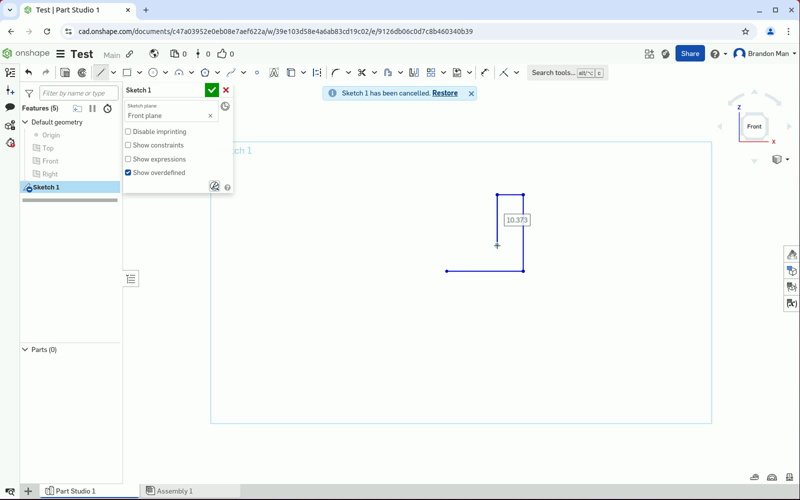
mouse_move(527, 245)
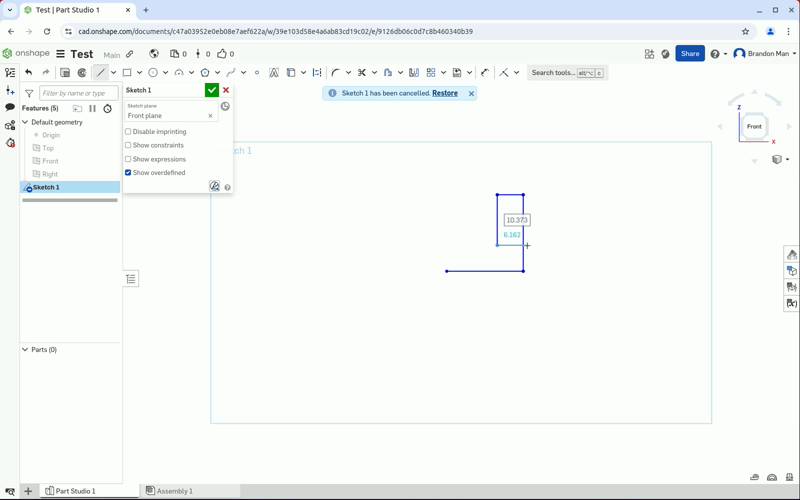
mouse_move(446, 245)
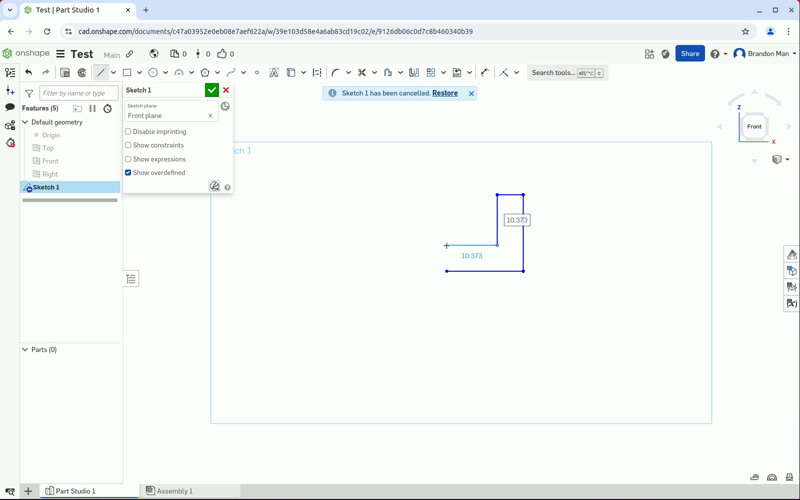
click(446, 245)
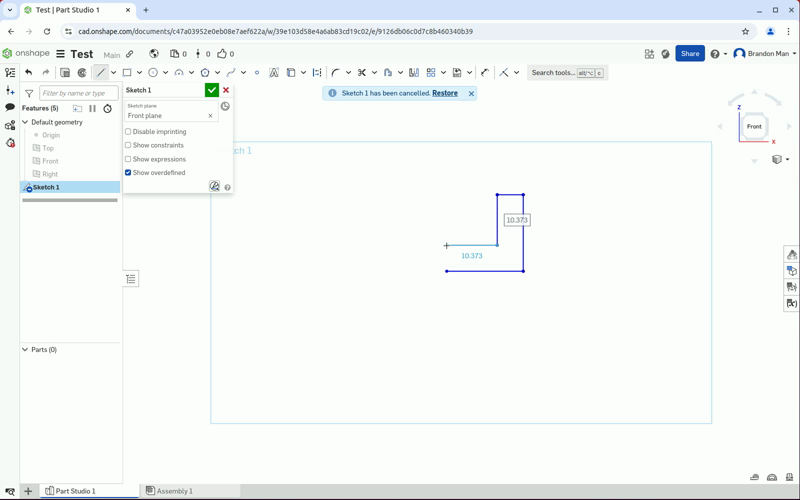
key_up(shift)
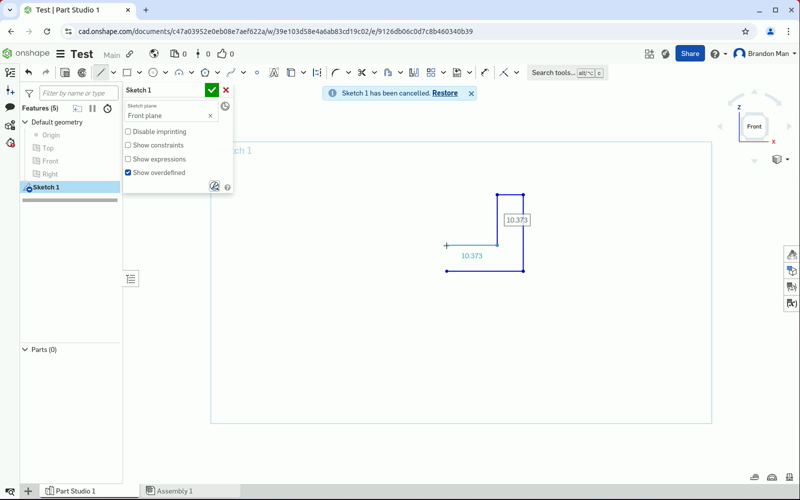
mouse_move(476, 245)
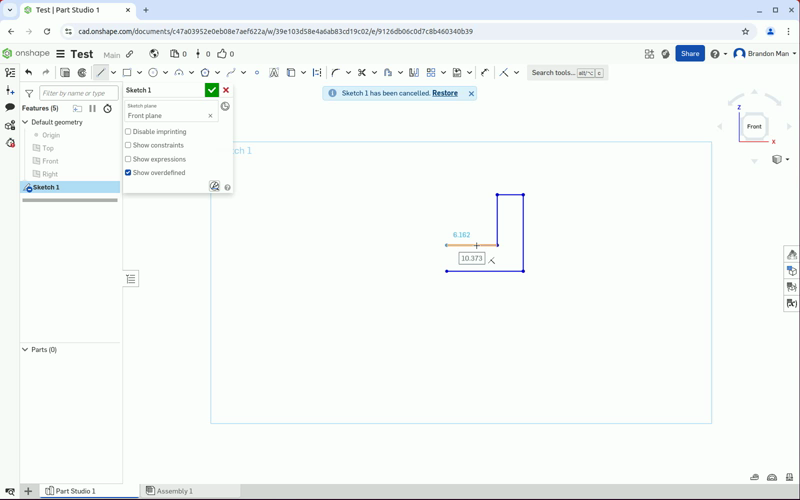
key_down(shift)
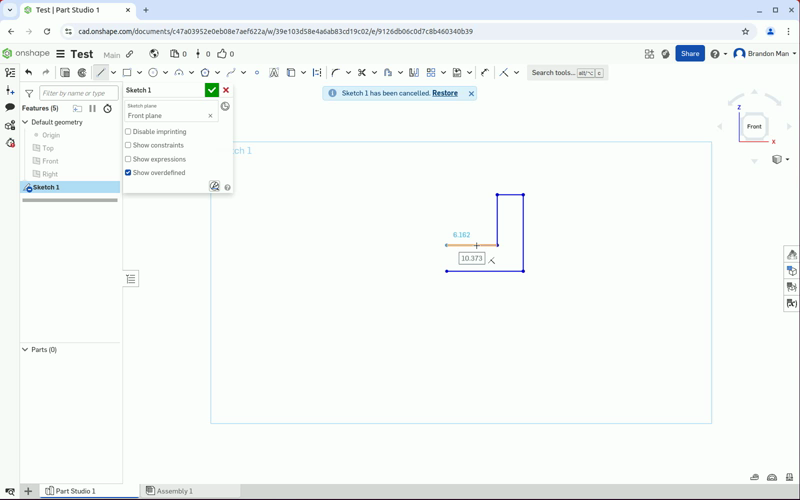
mouse_move(446, 271)
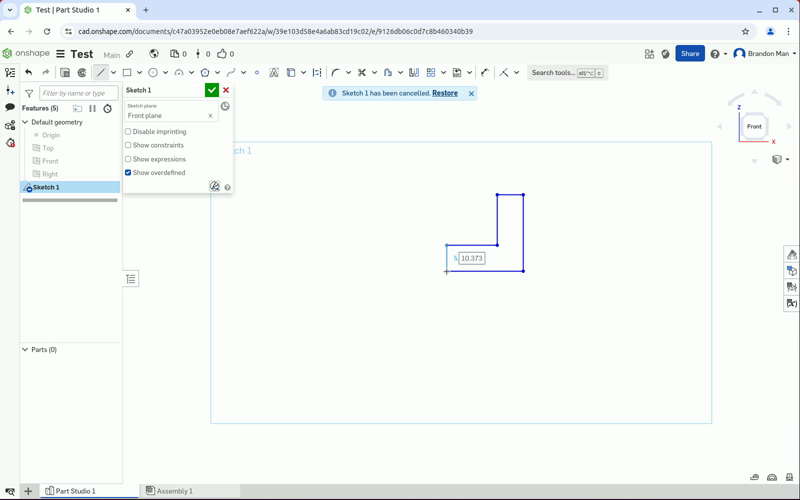
key_up(shift)
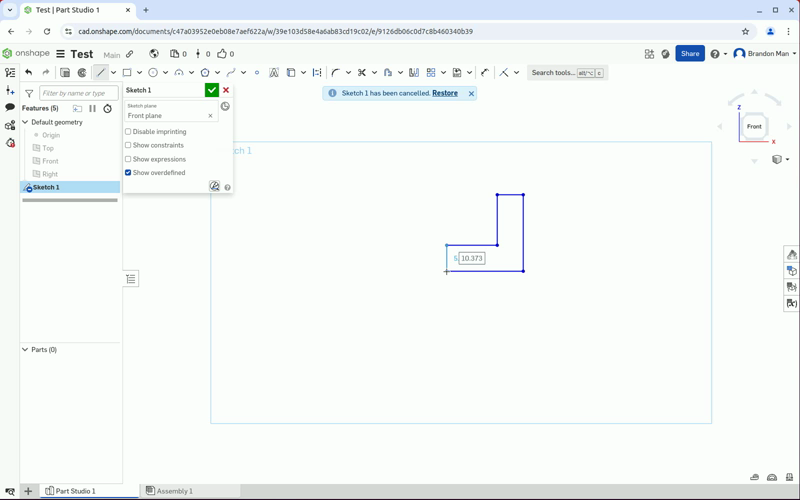
click(446, 271)
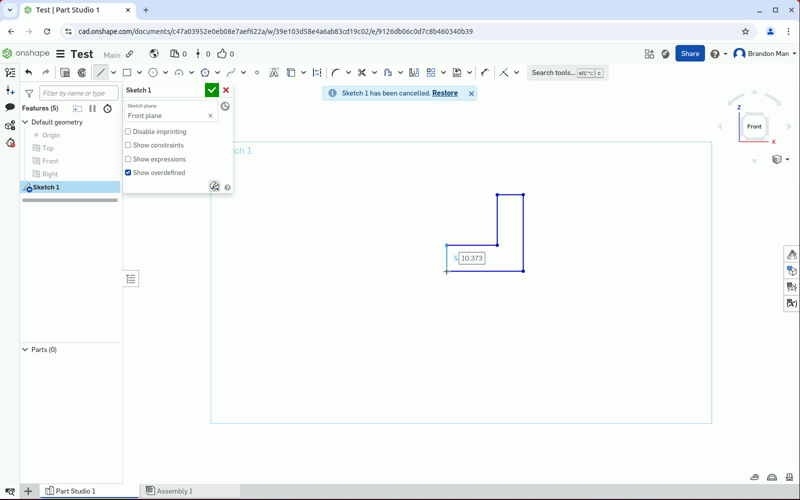
key(esc)
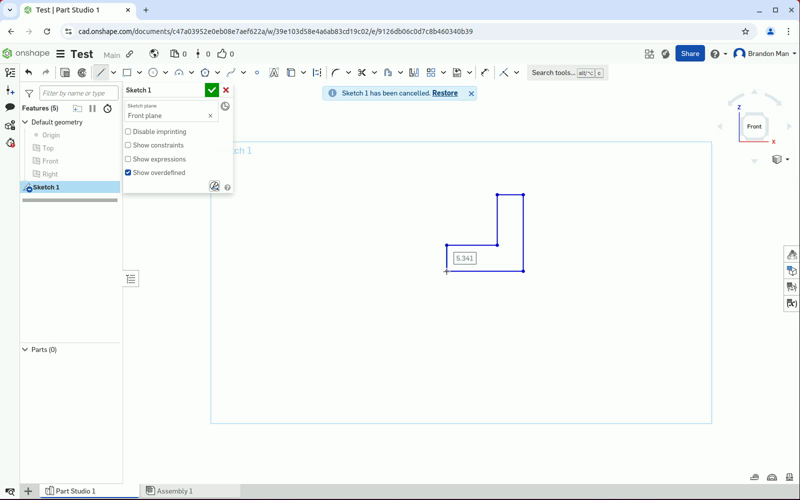
mouse_move(463, 257)
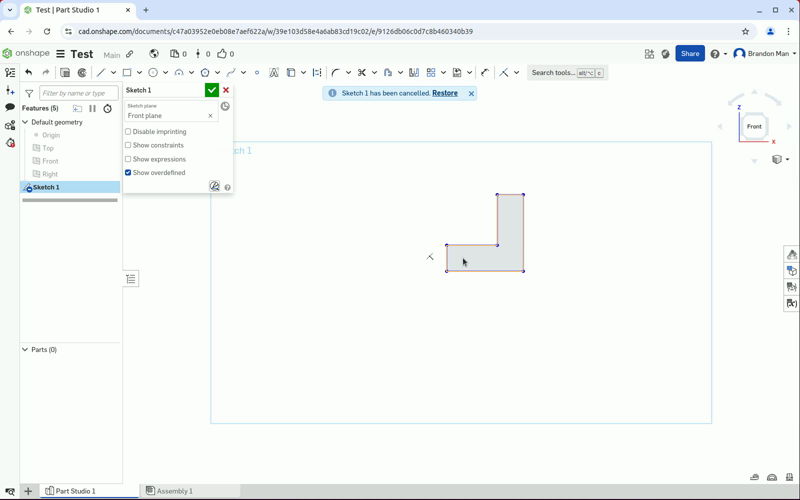
click(463, 257)
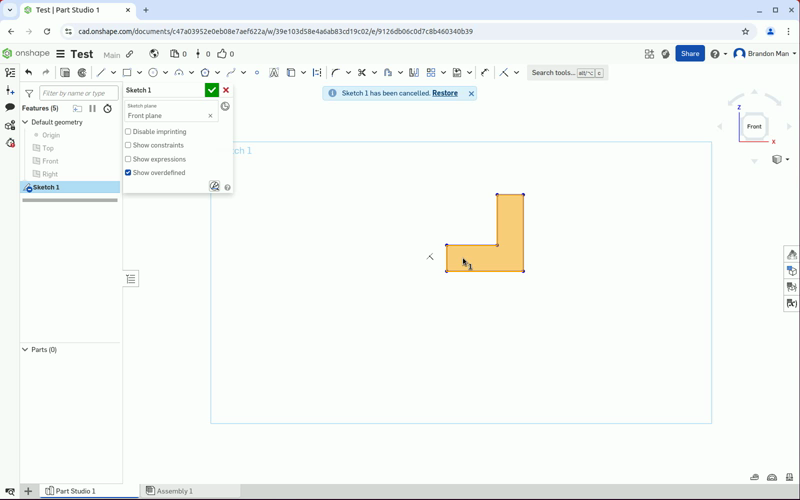
mouse_move(73, 352)
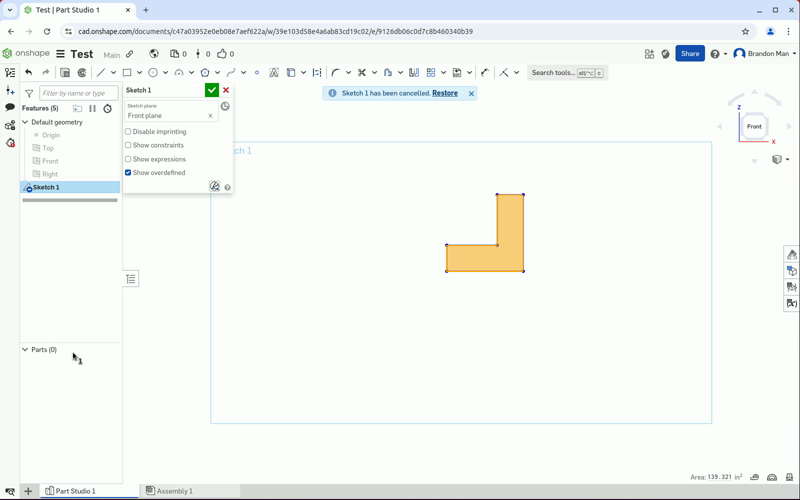
key(shift+y)
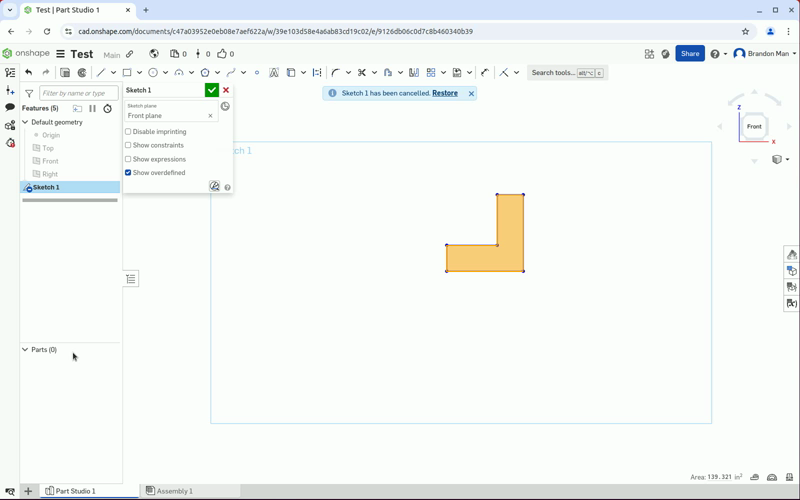
key(shift+e)
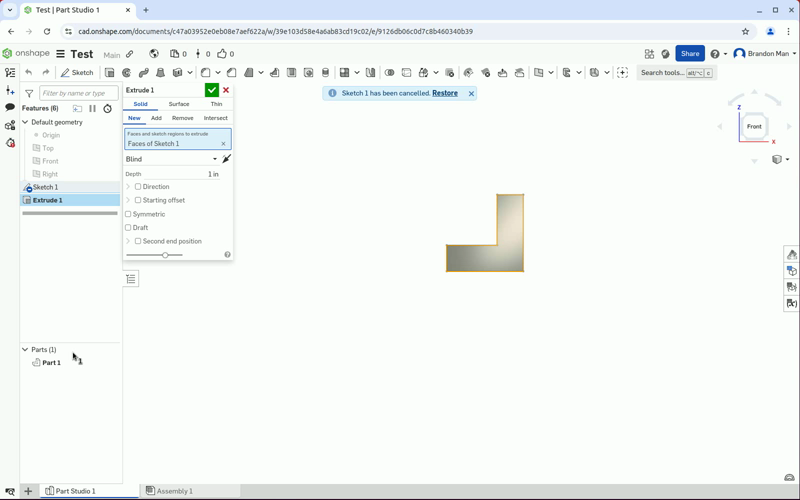
mouse_move(143, 106)
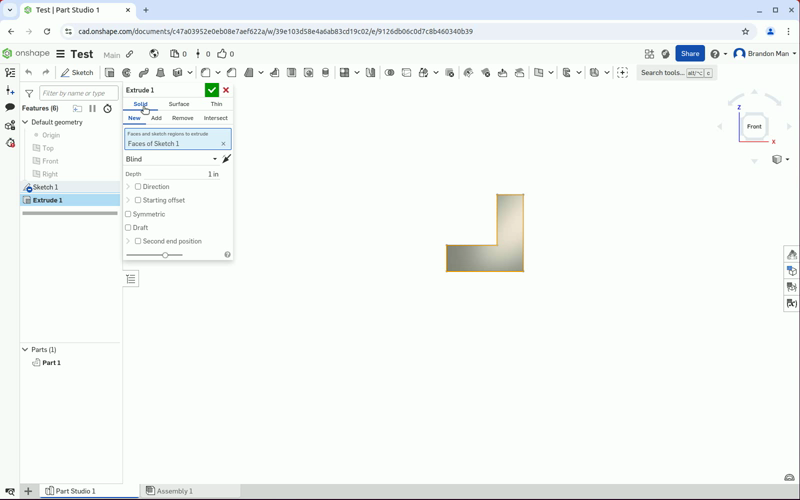
click(143, 106)
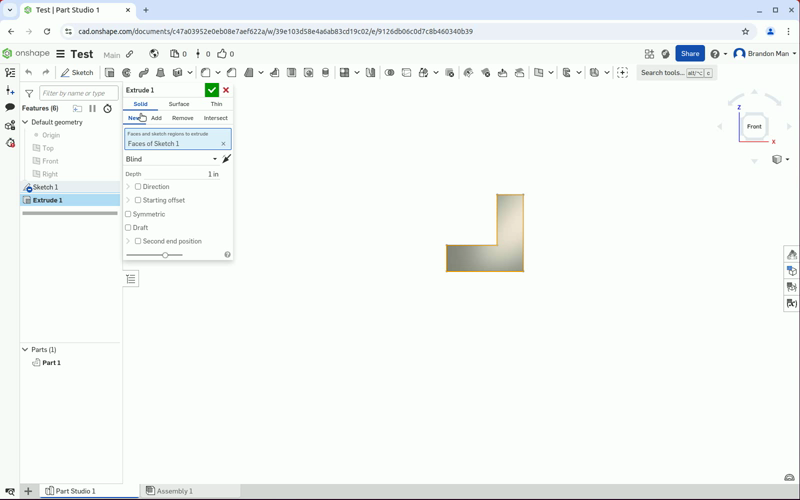
mouse_move(137, 120)
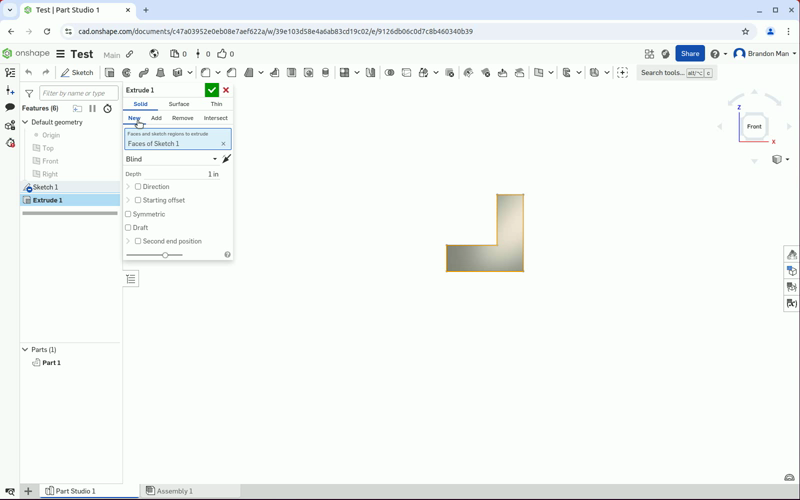
click(137, 120)
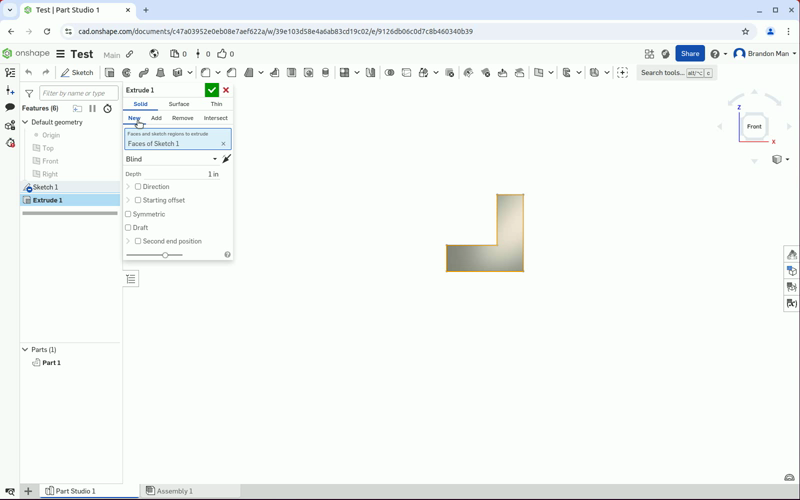
key(tab, 4)
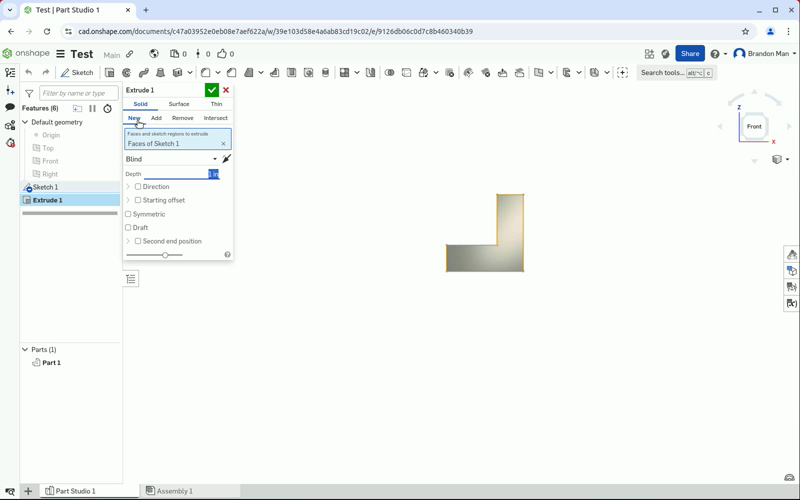
text(-20.701)
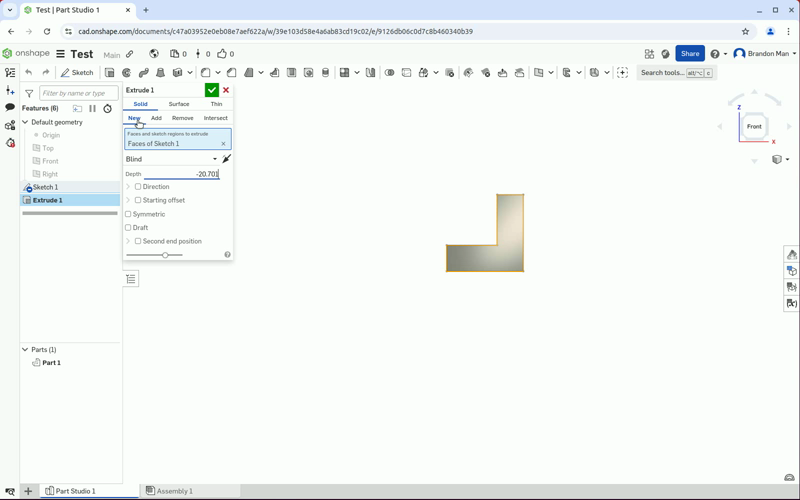
key(enter)
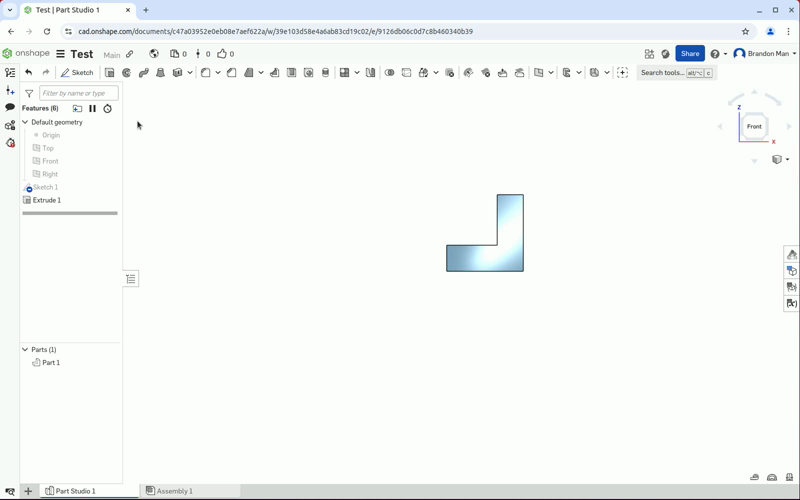
key(shift+h)
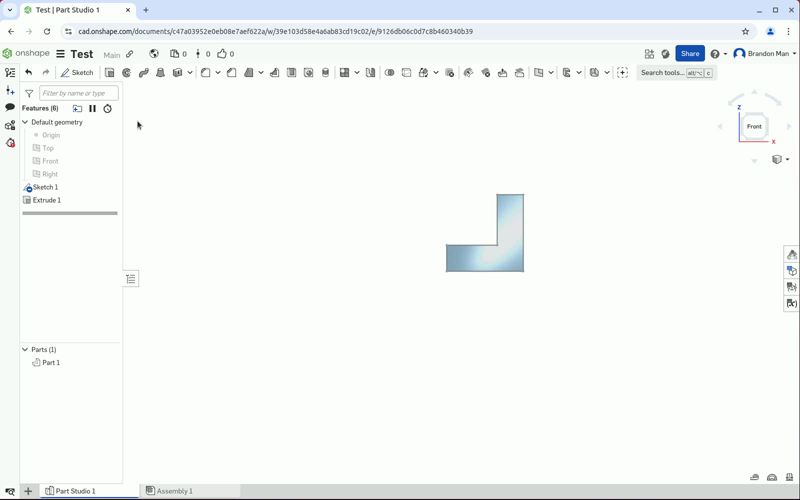
key(shift+h)
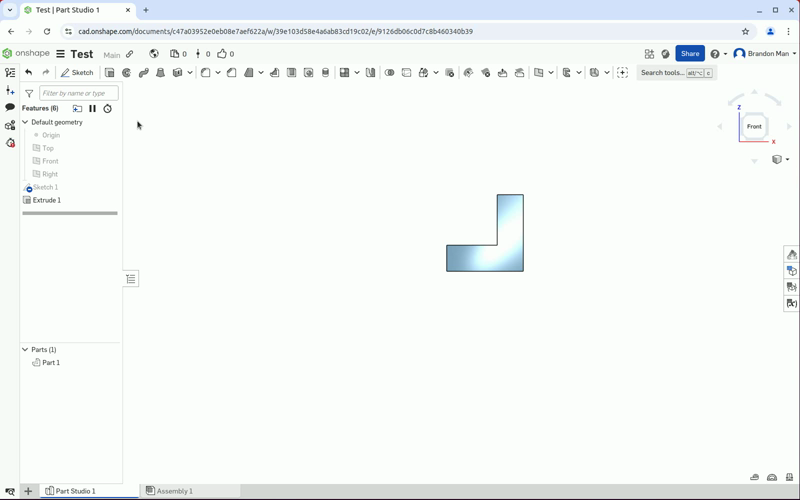
mouse_move(73, 189)
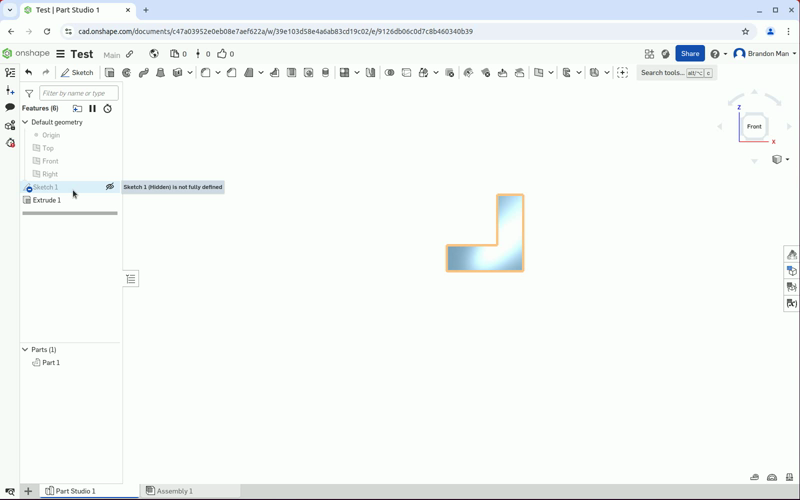
click(73, 189)
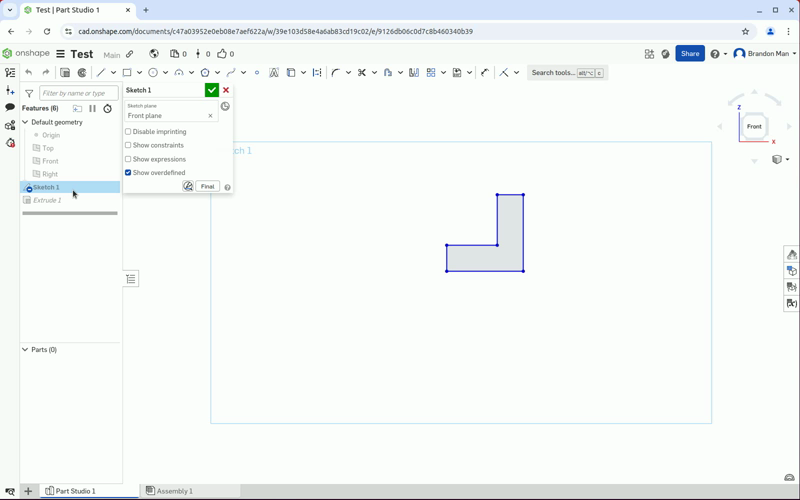
mouse_move(229, 92)
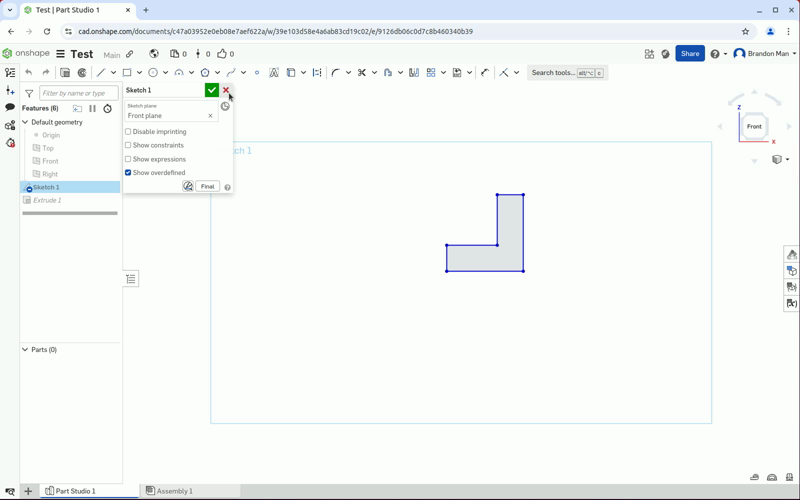
click(229, 92)
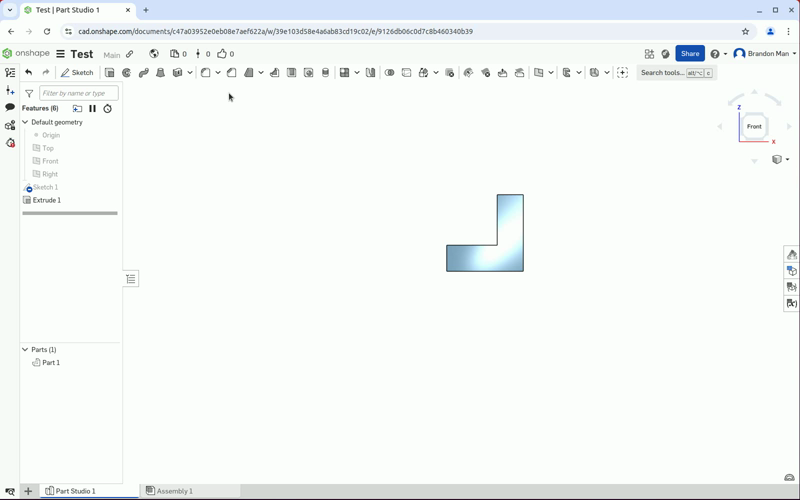
mouse_move(73, 352)
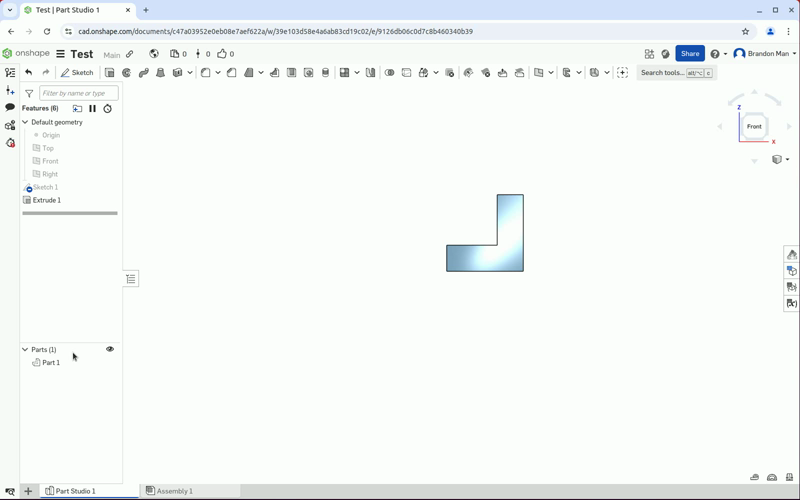
key(y)
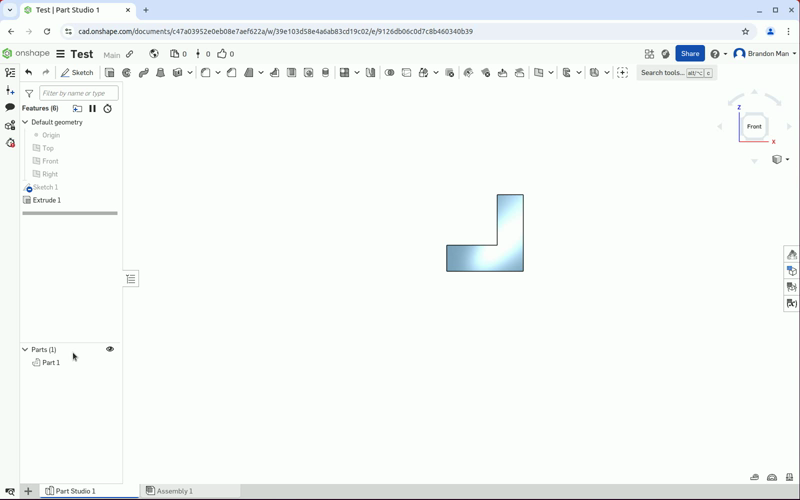
key(shift+p)
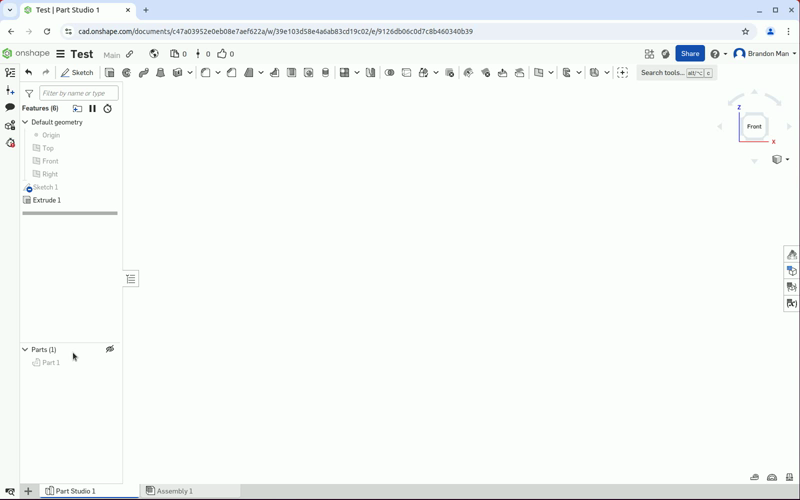
key(space)
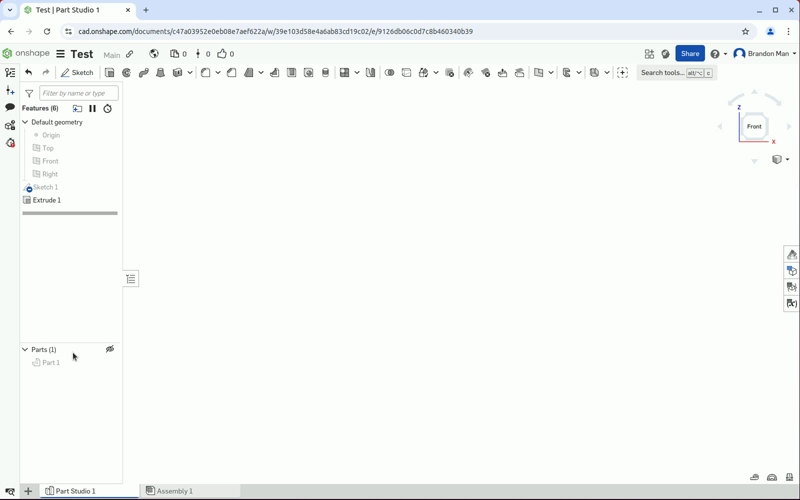
key_down(shift)
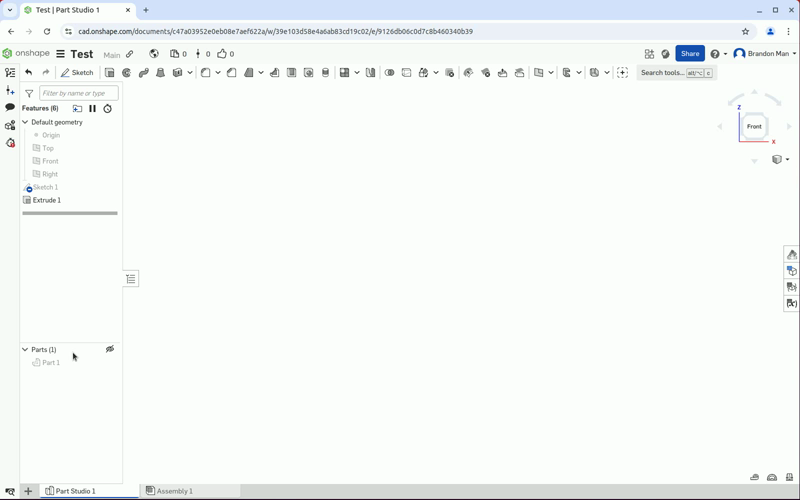
key(left)
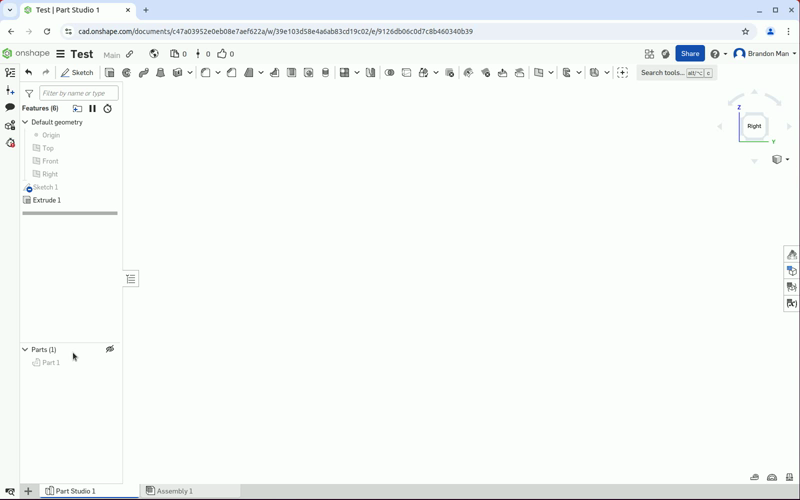
key_up(shift)
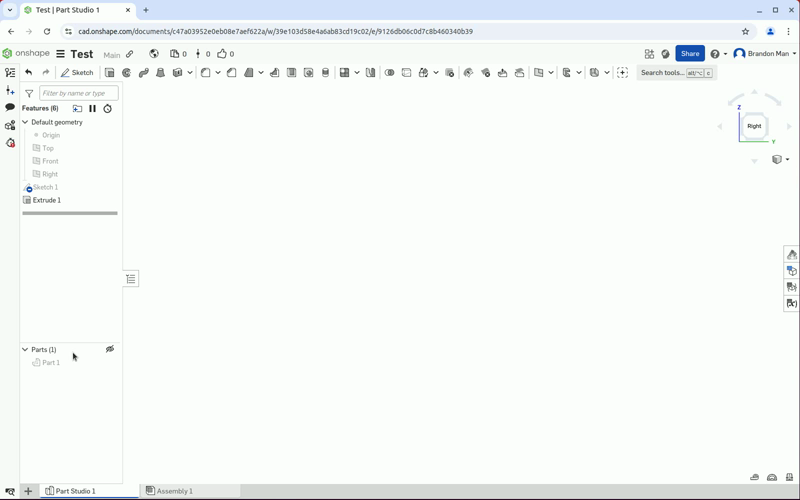
mouse_move(73, 352)
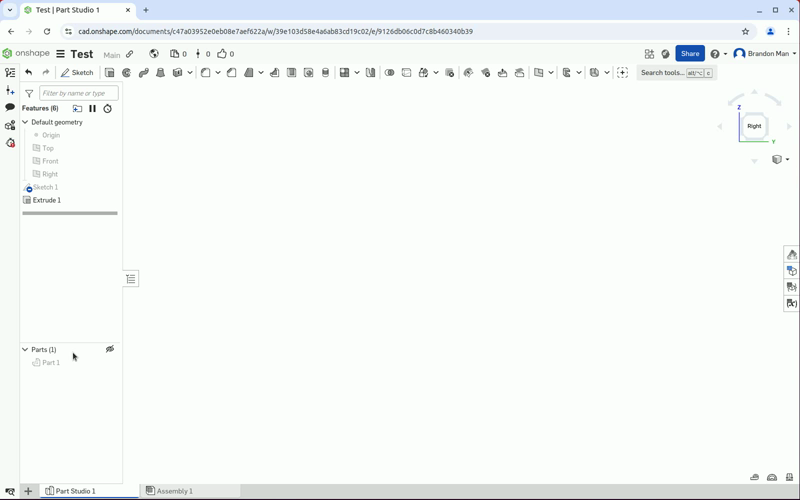
key(shift+y)
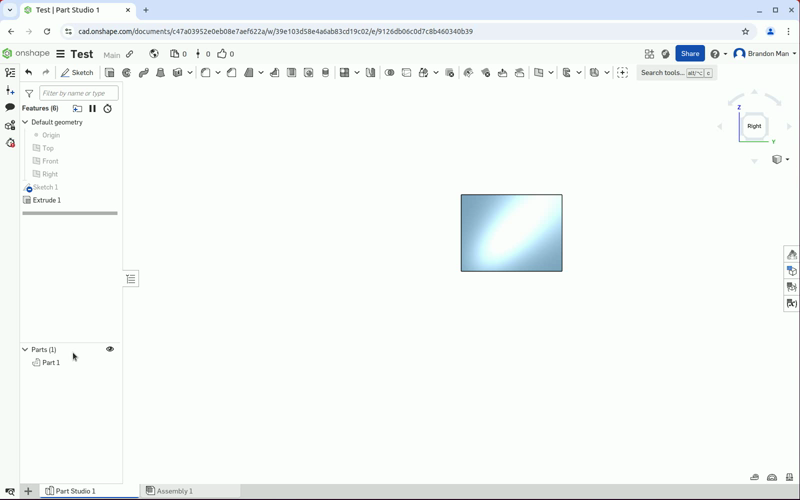
mouse_move(541, 75)
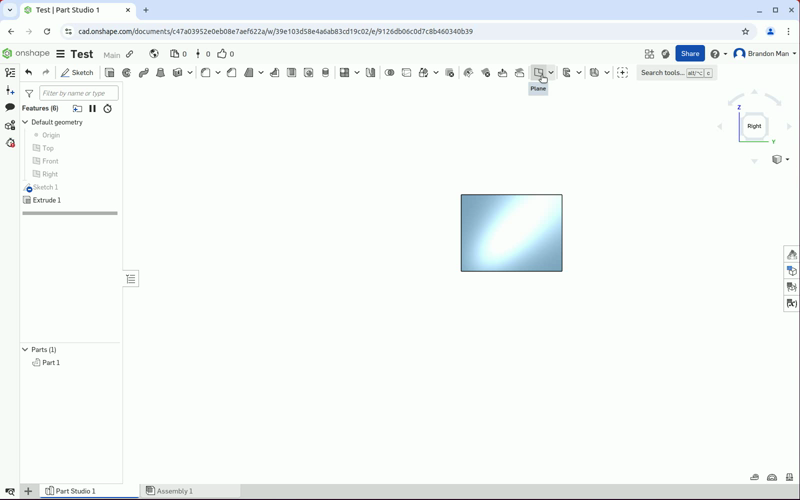
click(541, 75)
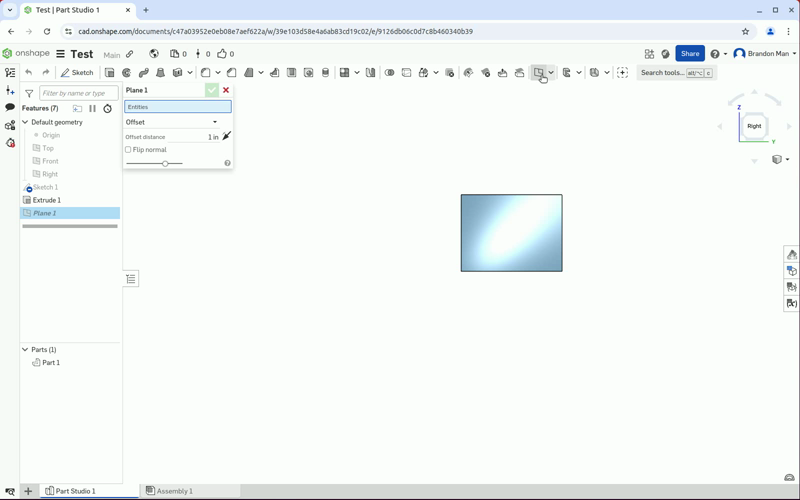
mouse_move(73, 176)
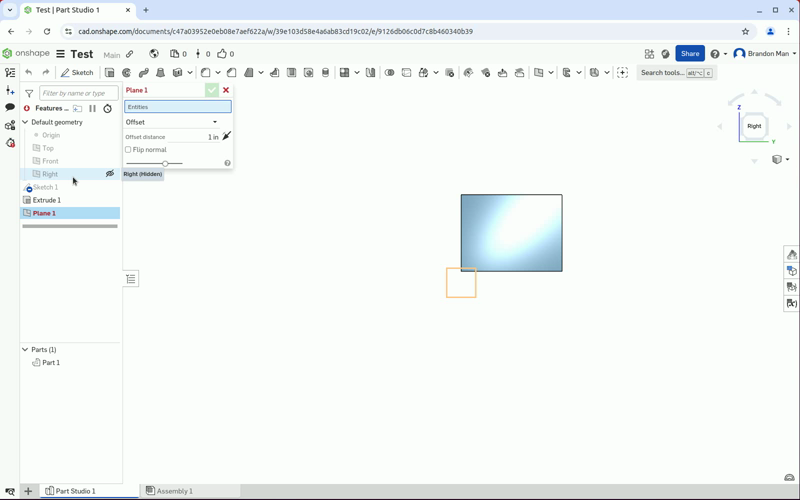
click(73, 176)
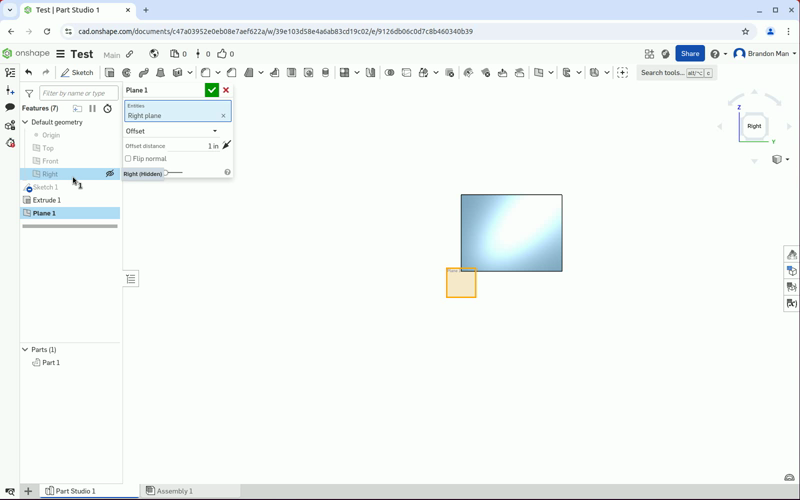
key(tab, 2)
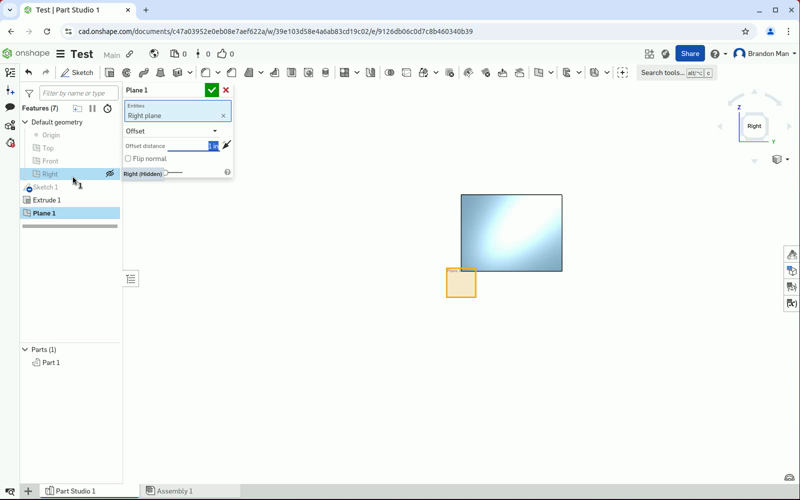
text(12.756)
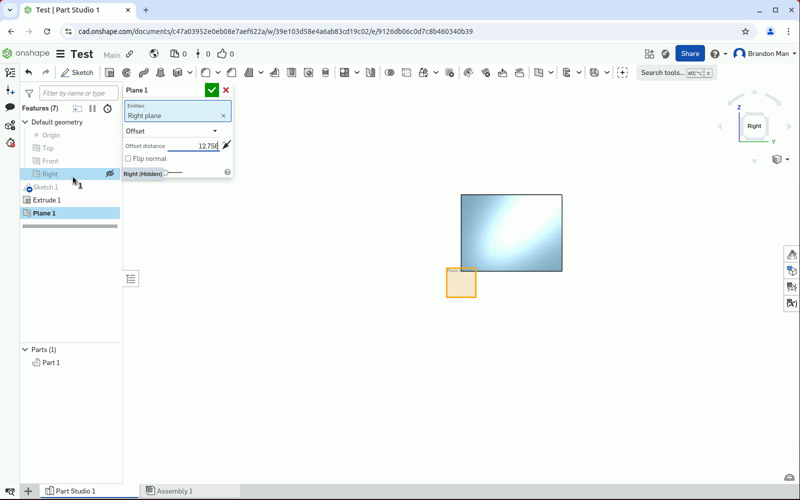
key(enter, 2)
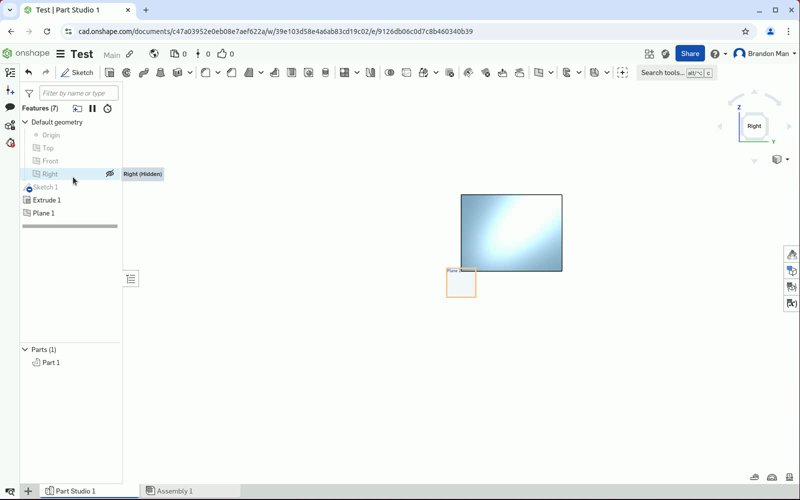
key(shift+s)
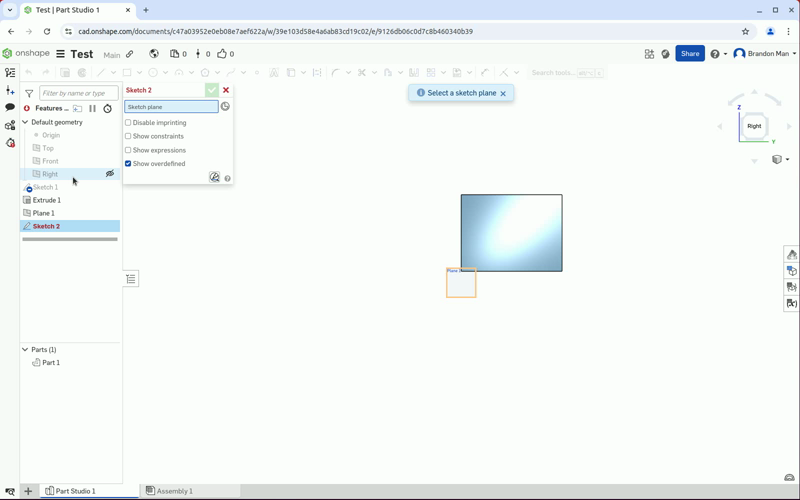
mouse_move(73, 215)
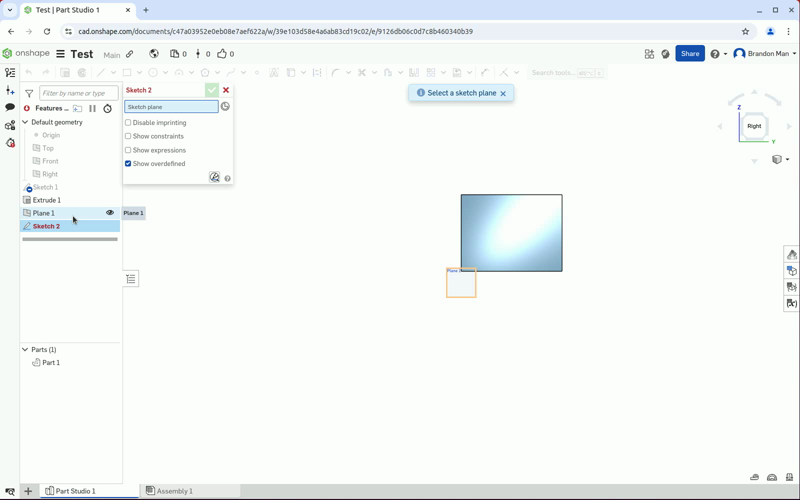
click(73, 215)
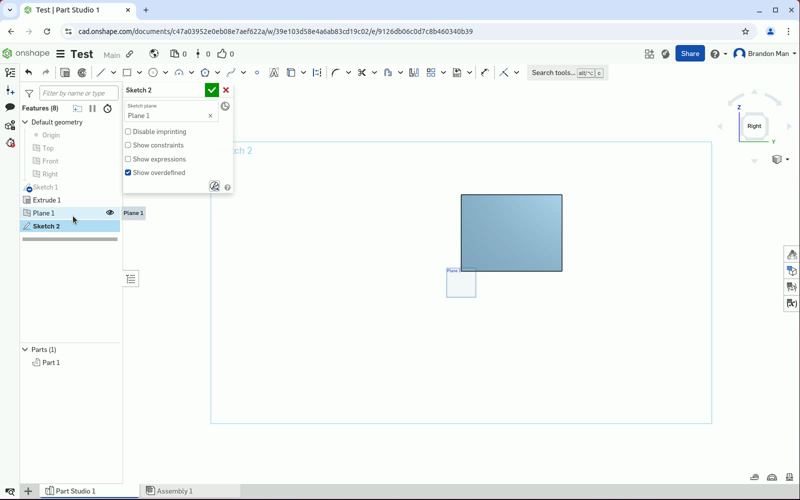
mouse_move(73, 352)
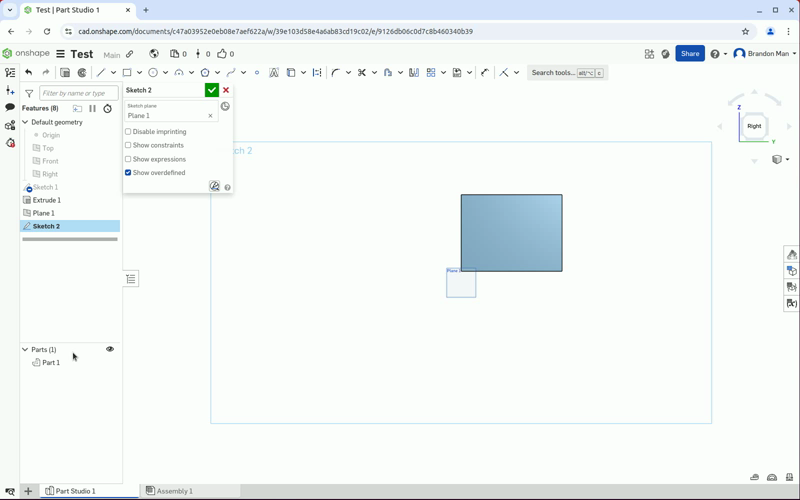
key(y)
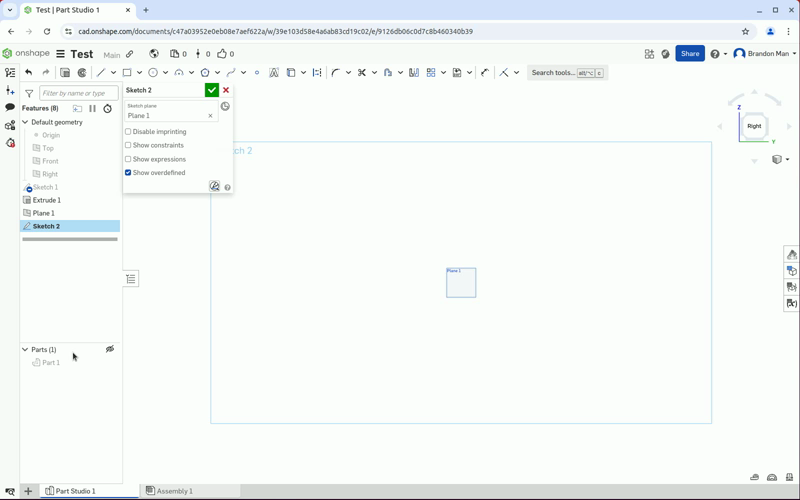
key(l)
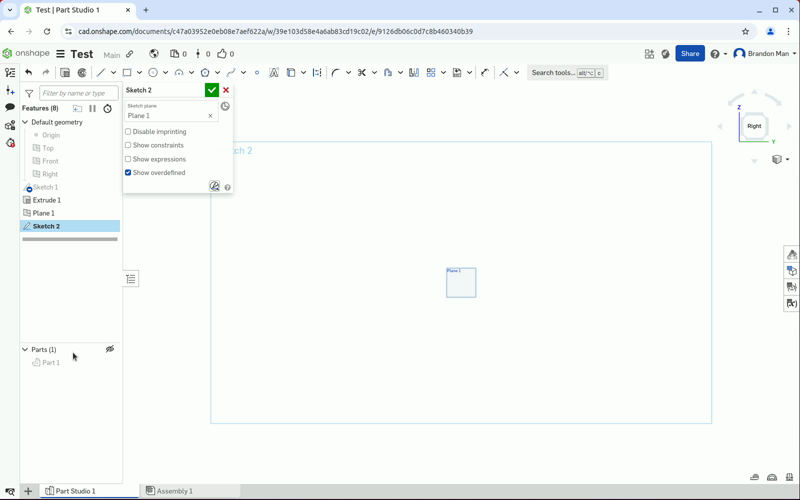
key_down(shift)
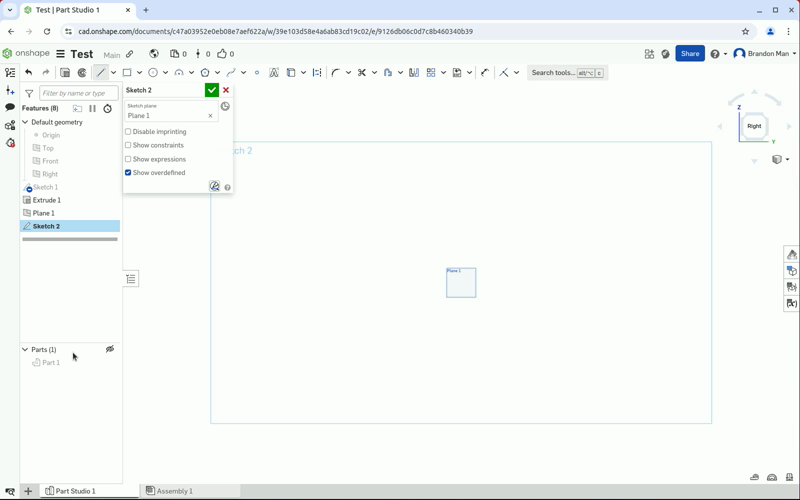
mouse_move(537, 271)
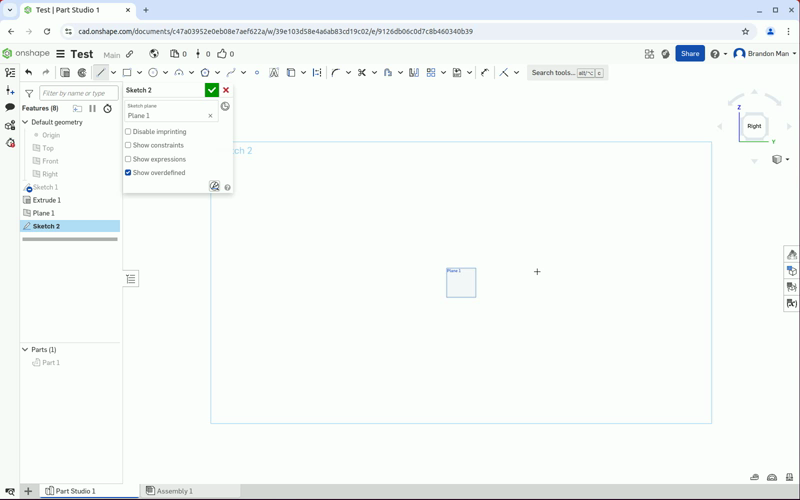
click(537, 271)
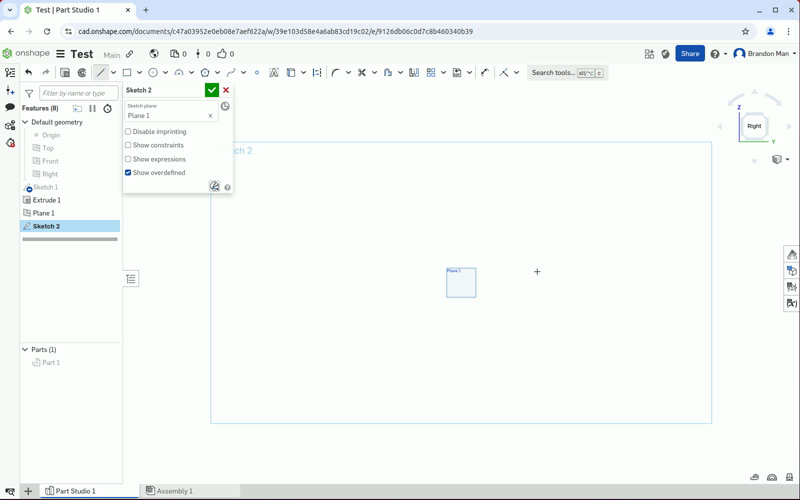
key_up(shift)
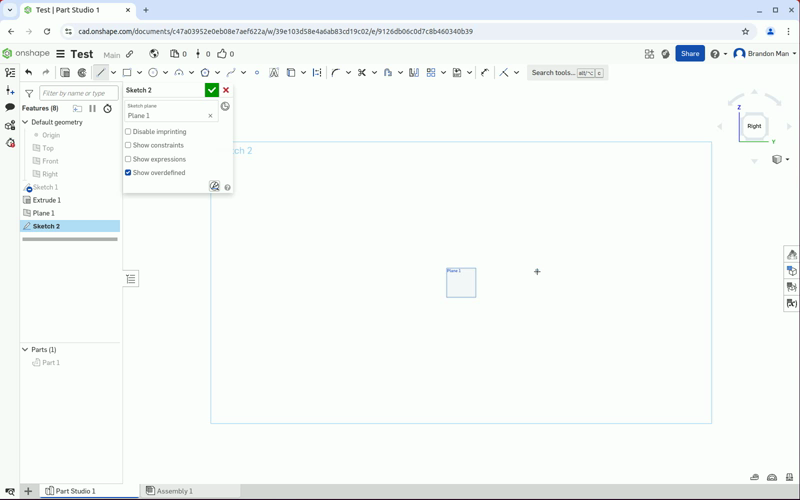
key_down(shift)
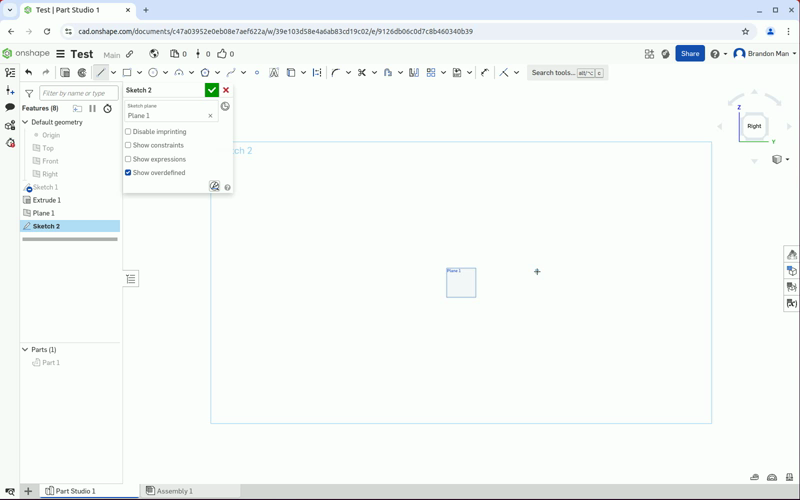
mouse_move(567, 271)
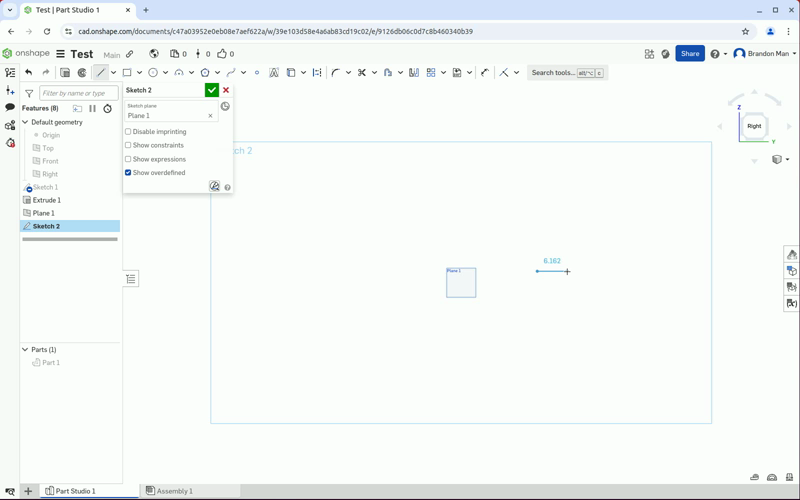
mouse_move(562, 271)
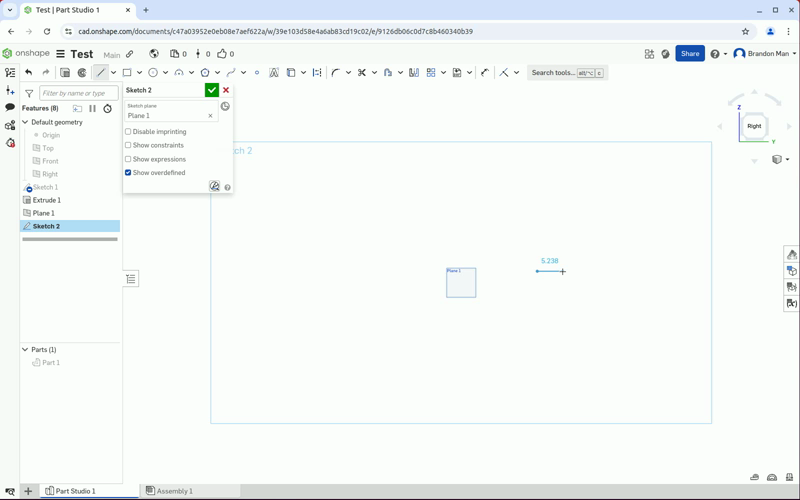
click(562, 271)
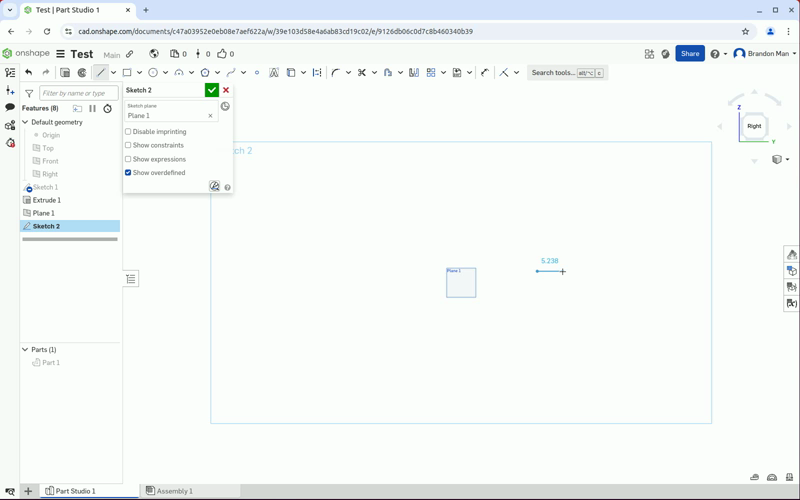
key_up(shift)
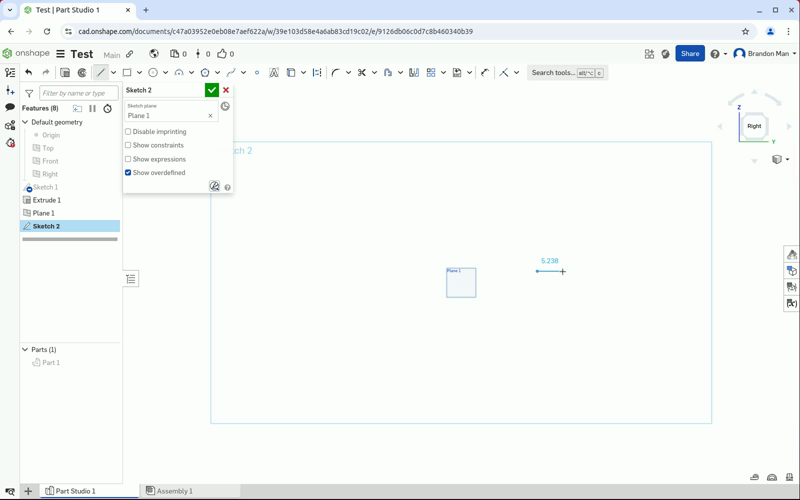
key_down(shift)
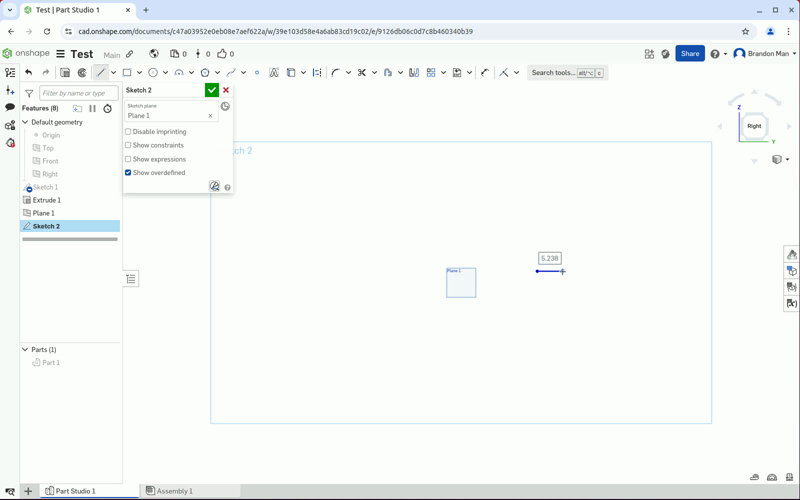
mouse_move(562, 194)
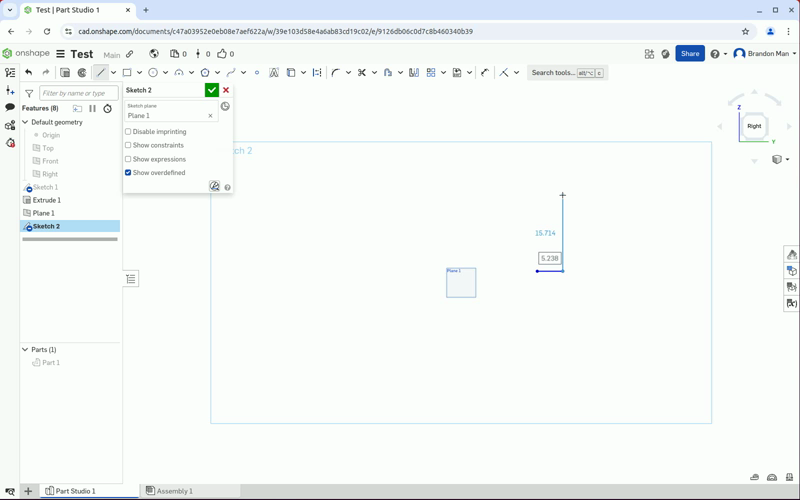
click(562, 194)
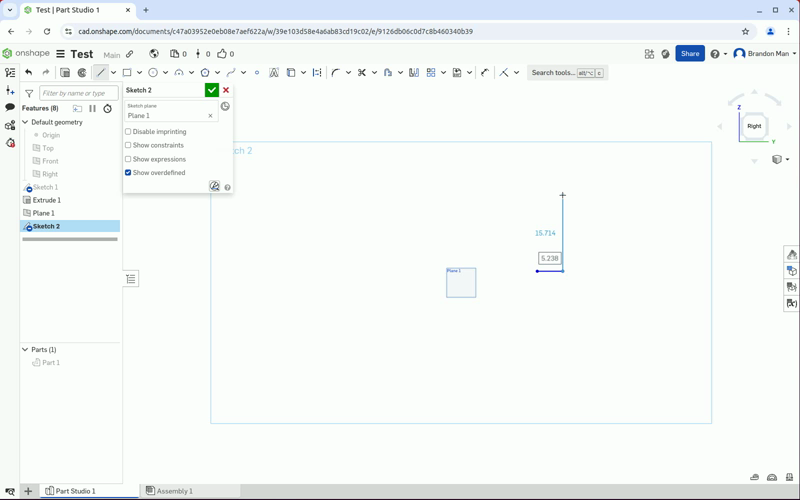
key_up(shift)
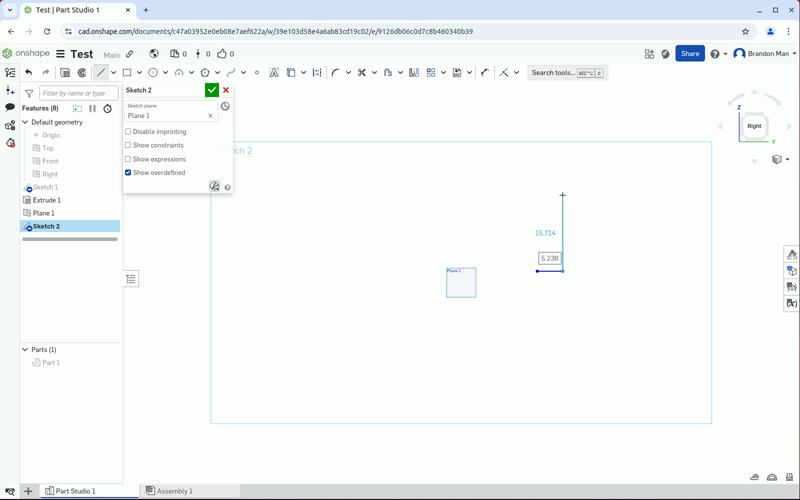
key_down(shift)
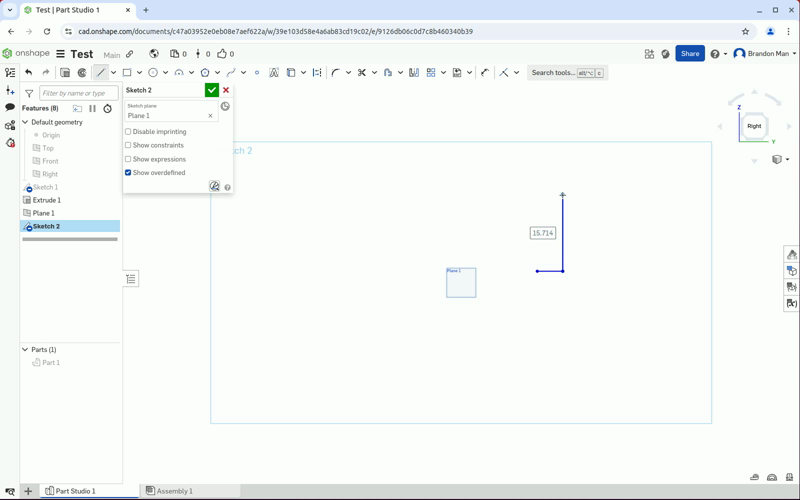
mouse_move(589, 194)
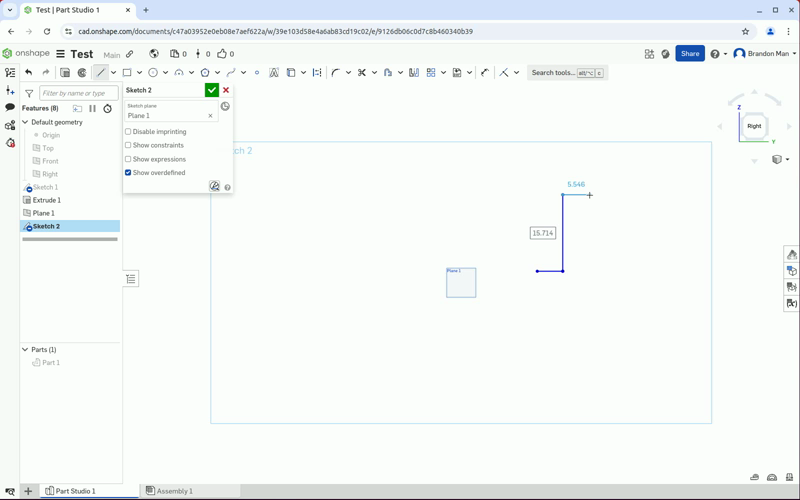
mouse_move(537, 194)
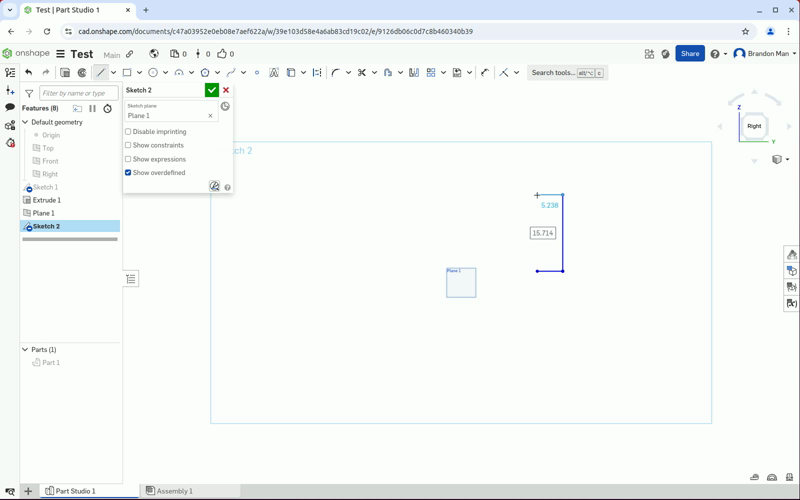
click(537, 194)
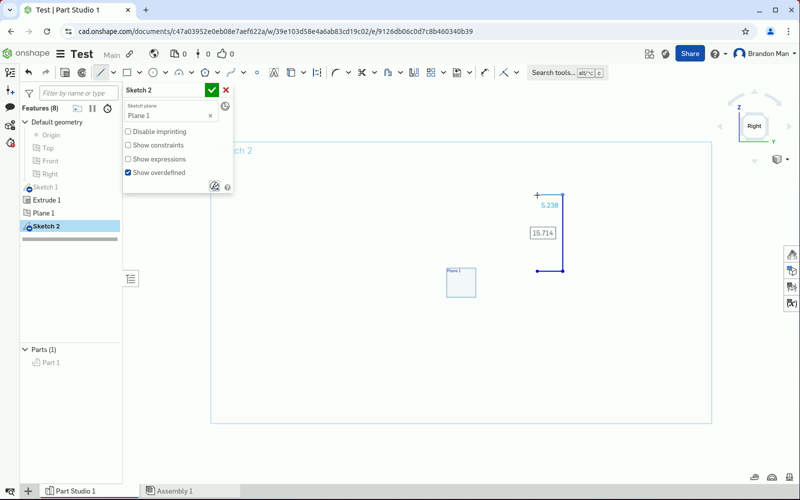
key_up(shift)
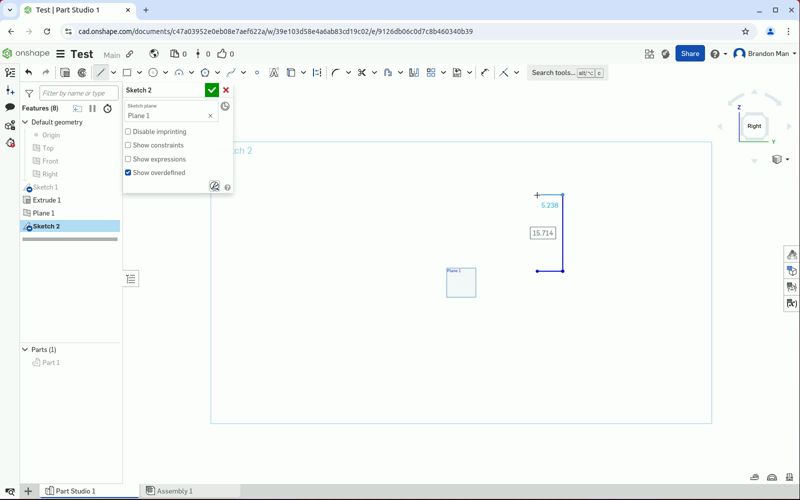
key_down(shift)
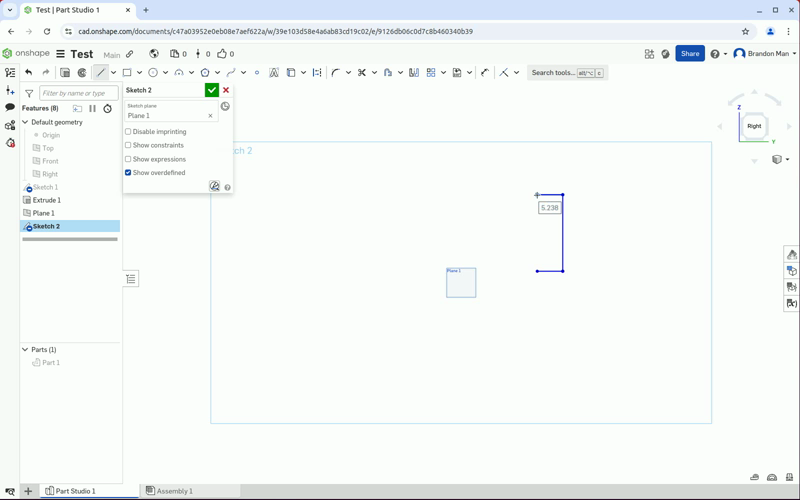
mouse_move(537, 271)
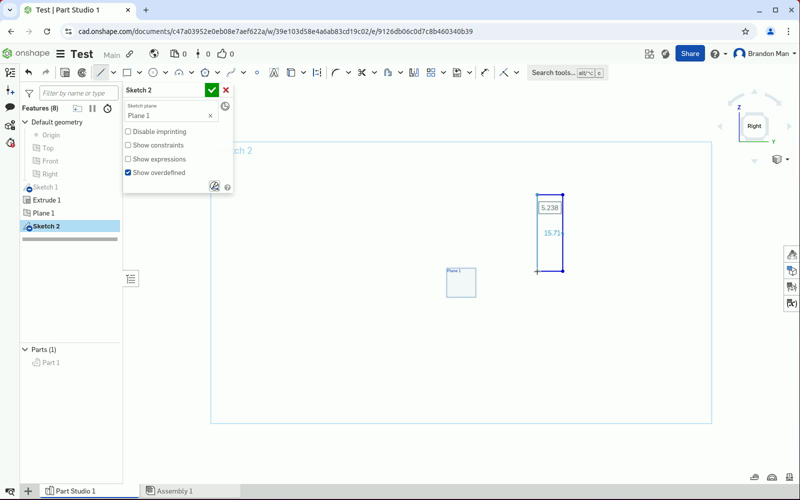
key_up(shift)
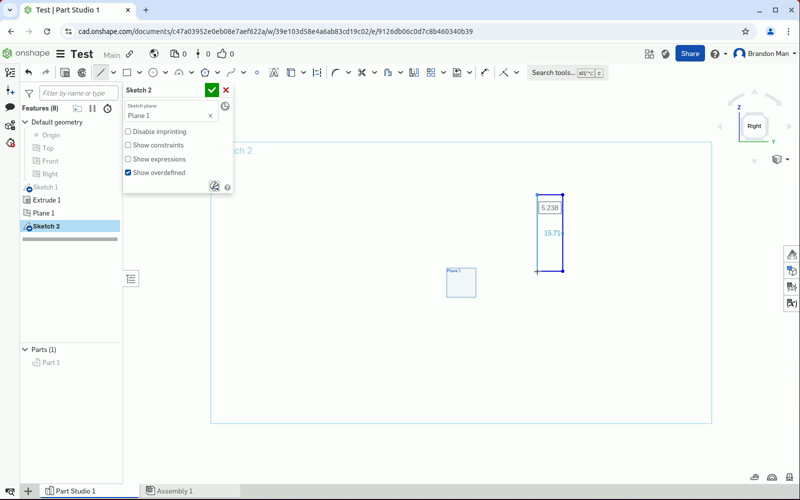
click(537, 271)
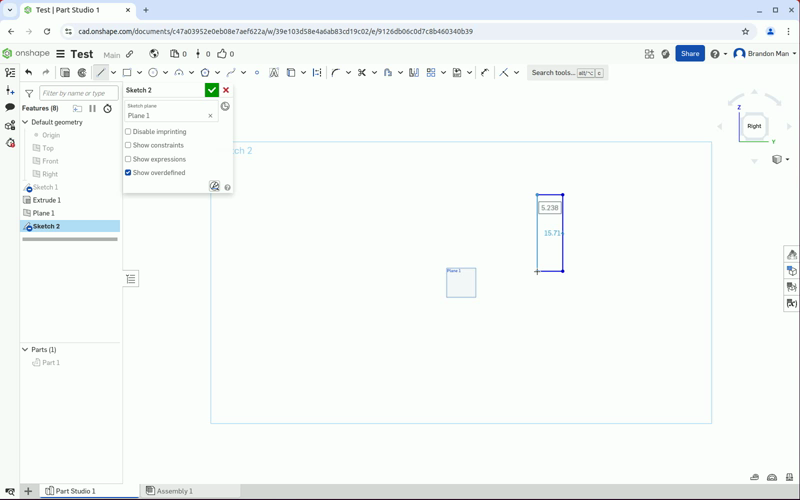
key(esc)
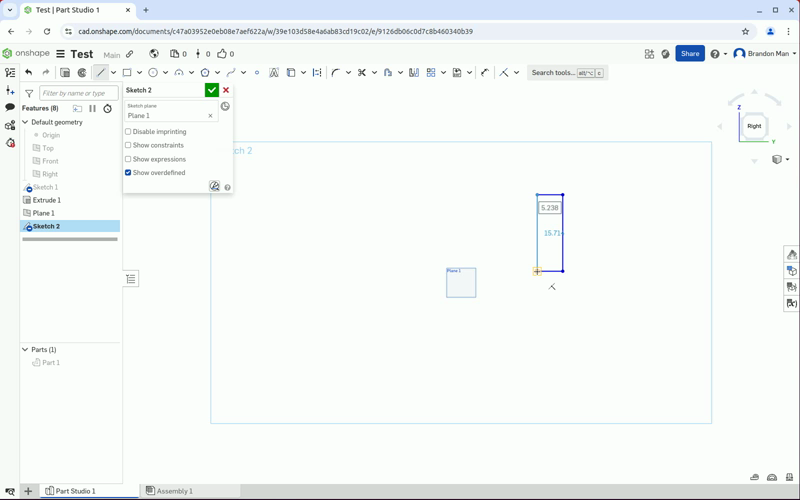
mouse_move(545, 243)
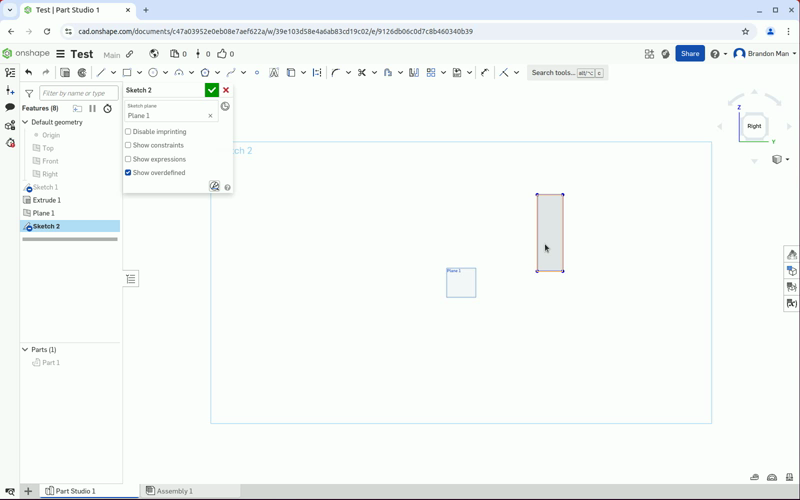
click(545, 243)
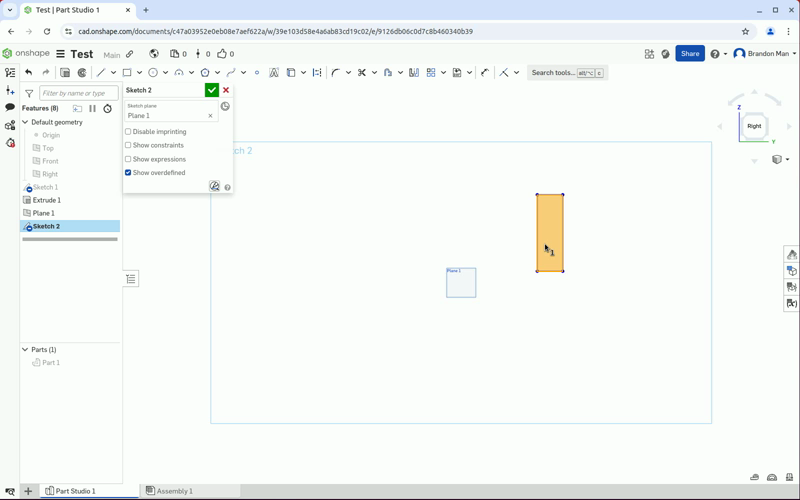
mouse_move(73, 352)
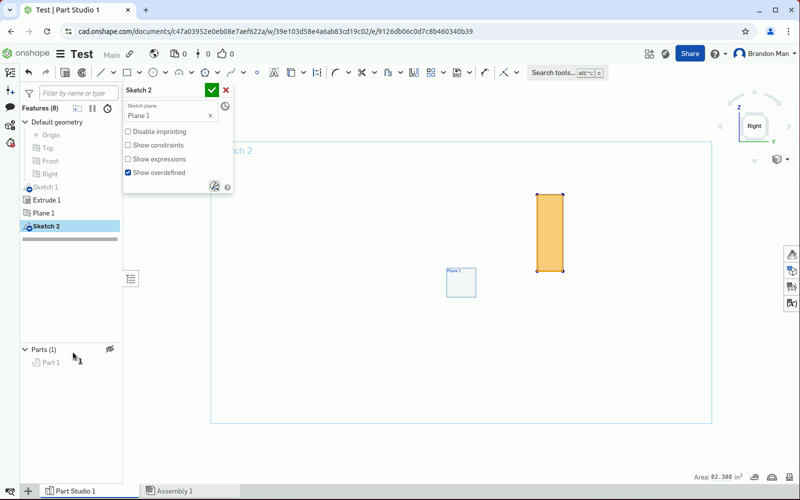
key(shift+y)
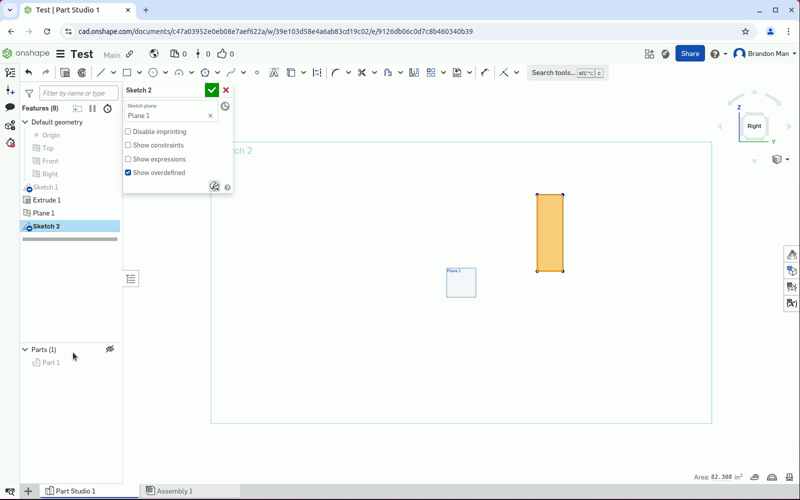
key(shift+e)
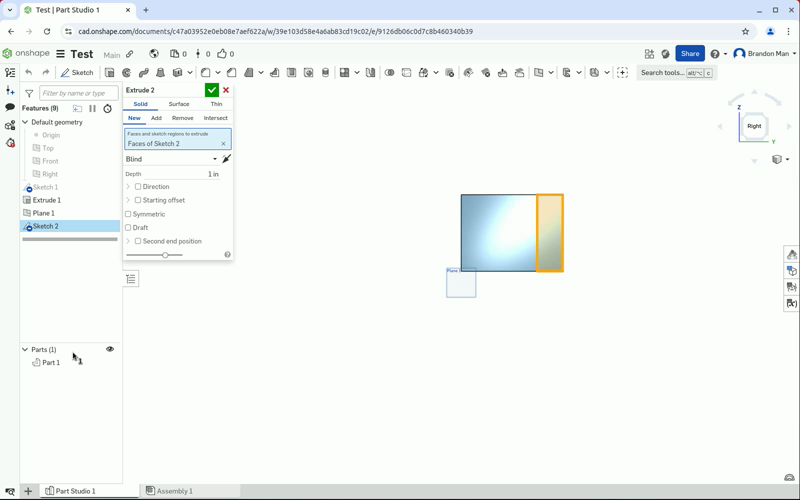
mouse_move(143, 106)
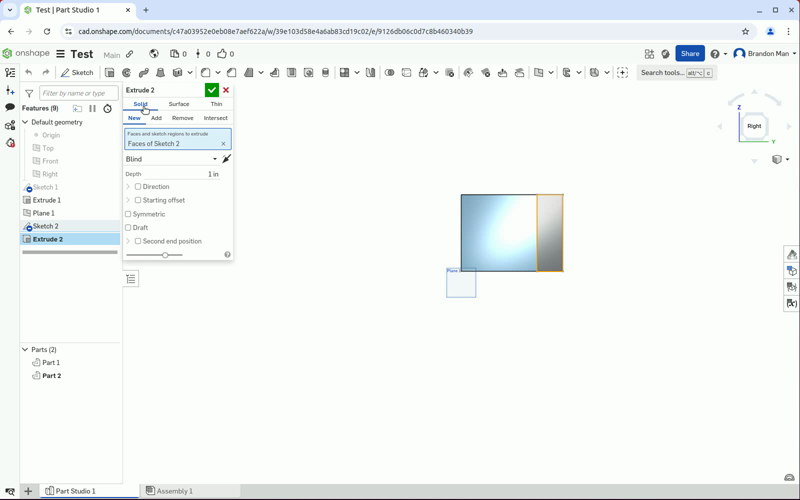
click(143, 106)
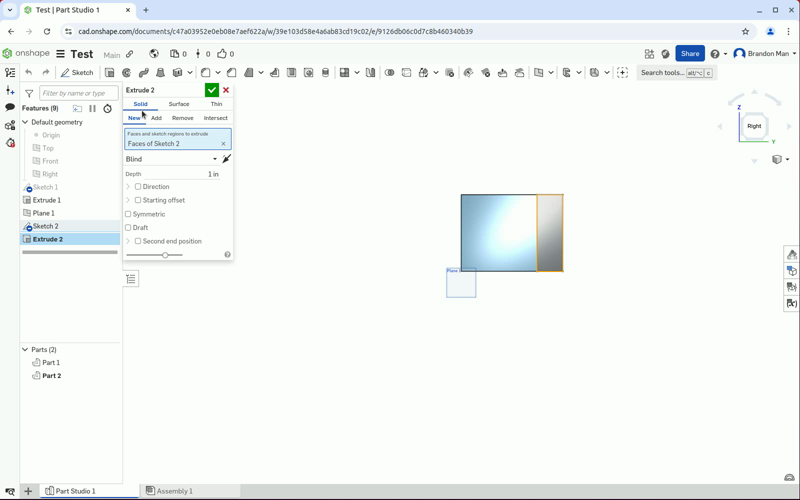
mouse_move(137, 120)
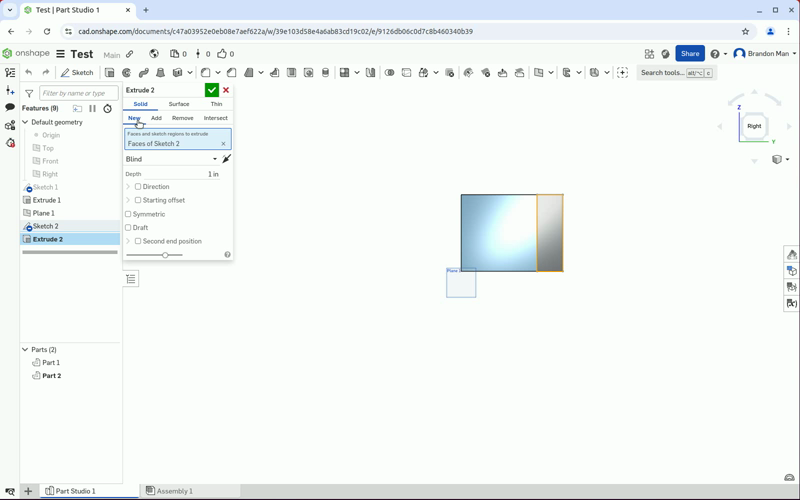
click(137, 120)
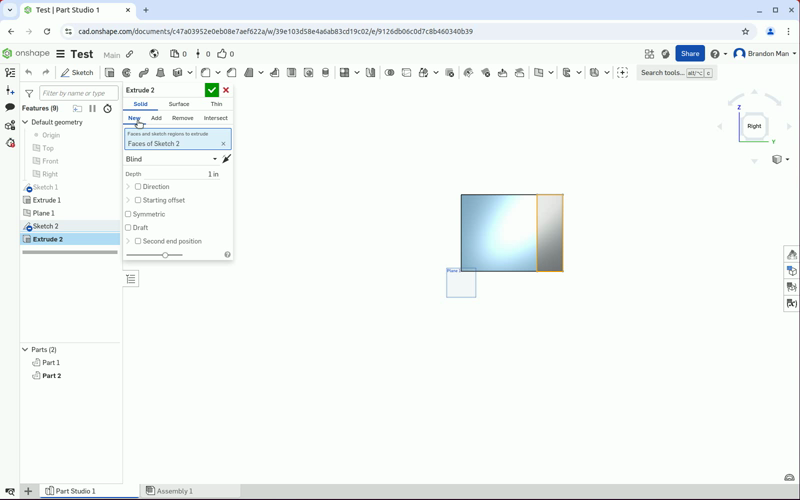
key(tab, 4)
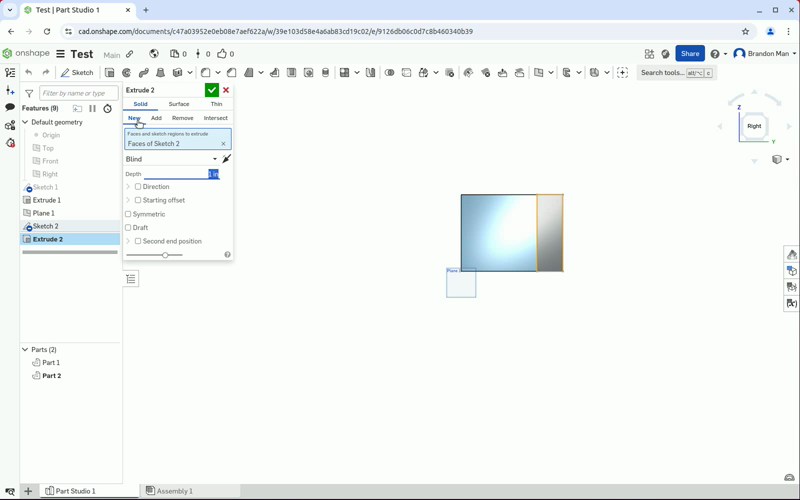
text(10.351)
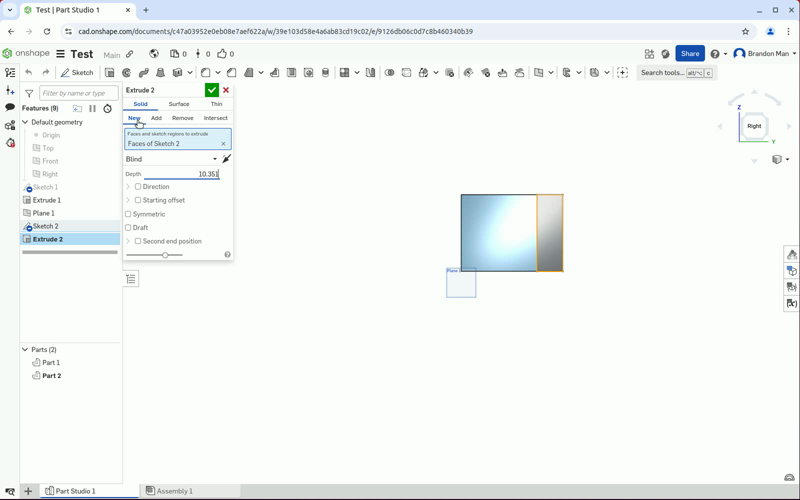
key(enter)
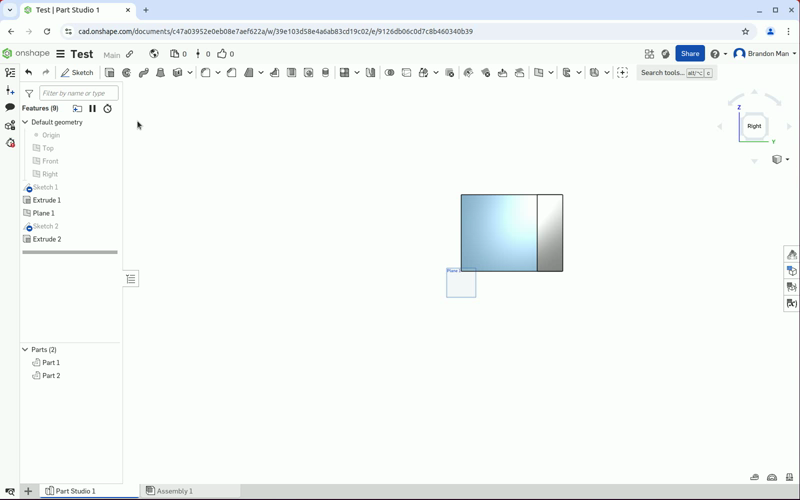
key(shift+h)
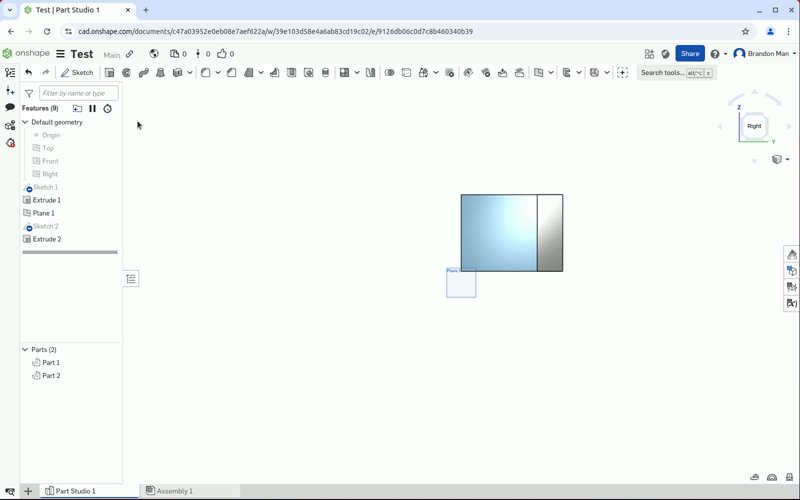
key(shift+h)
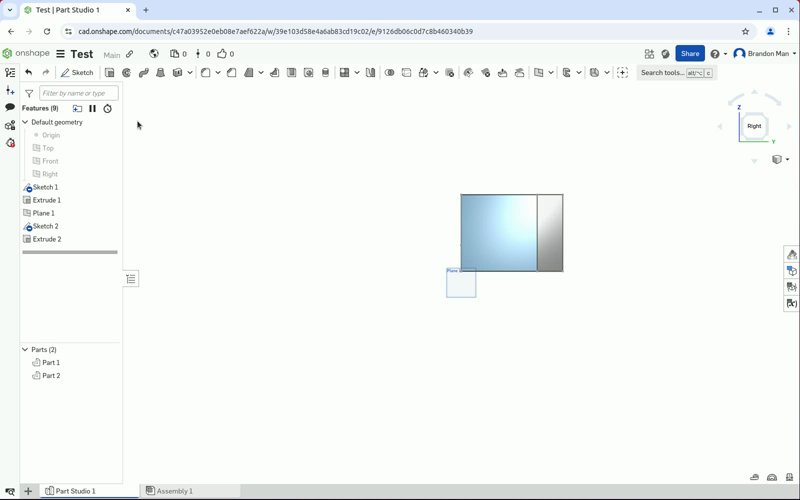
key(shift+7)
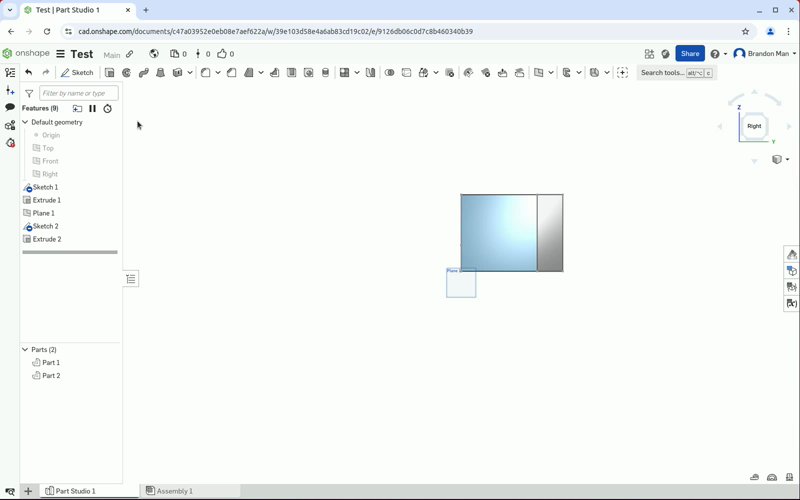
key(right, 2)
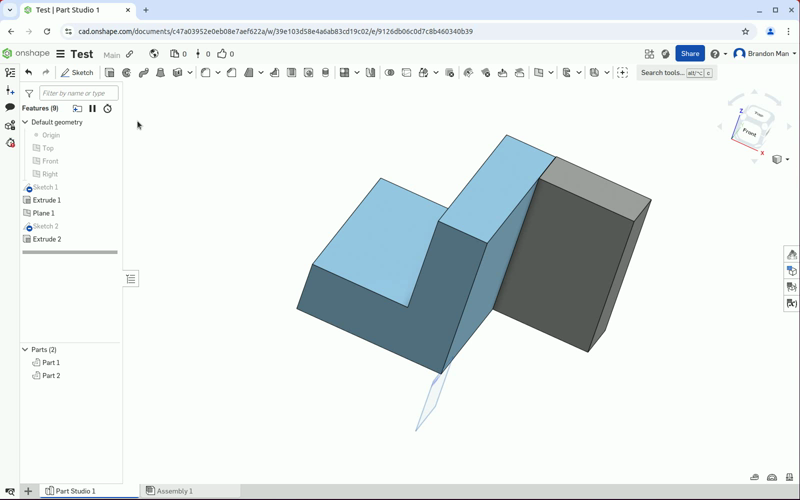
key(down, 2)
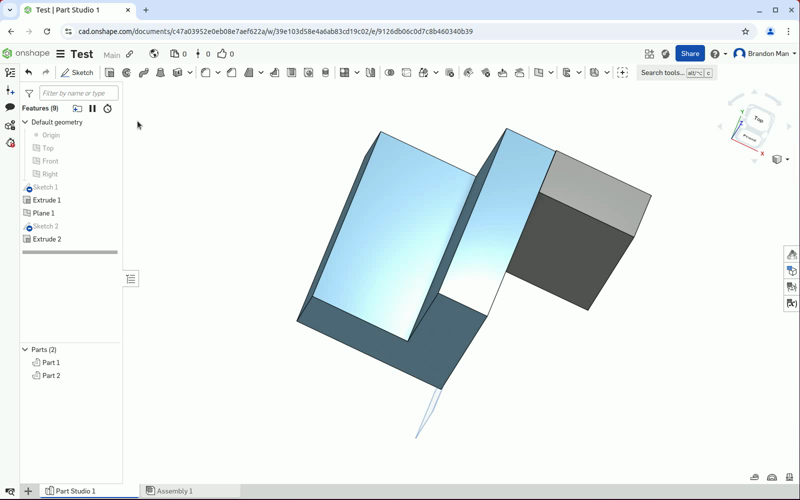
key(up, 2)
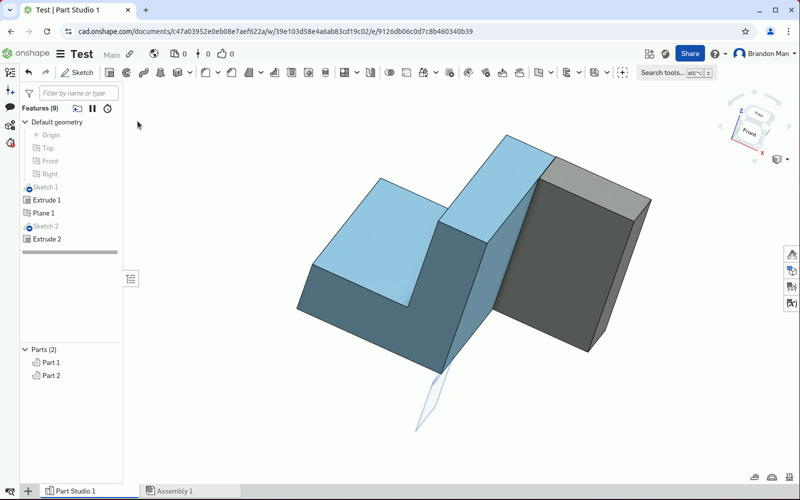
key(left, 2)
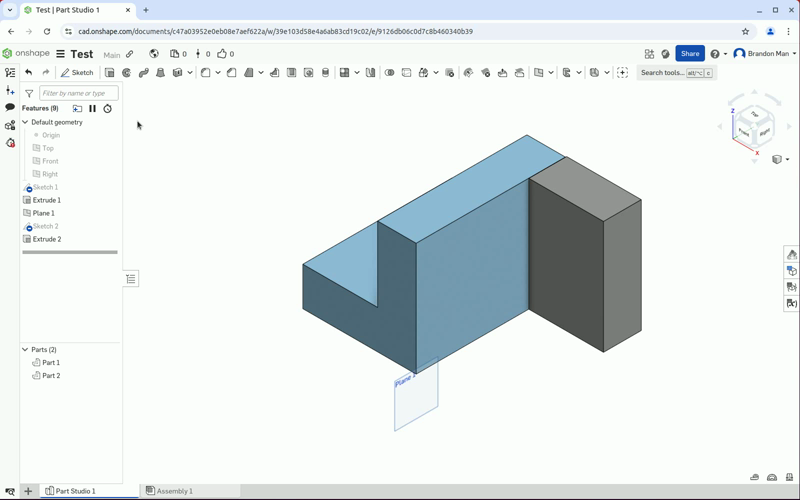
mouse_move(73, 189)
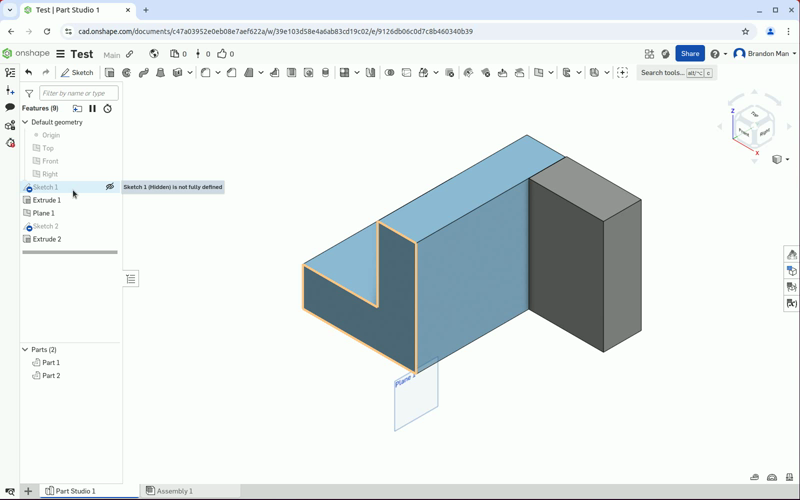
click(73, 189)